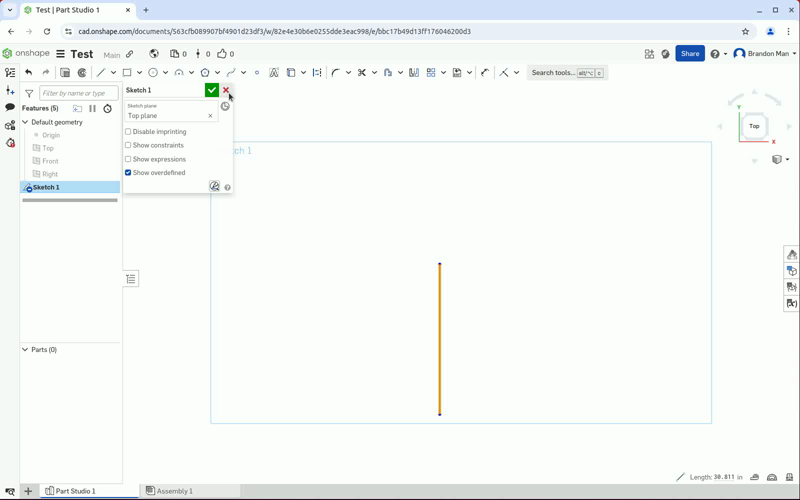
key(shift+h)
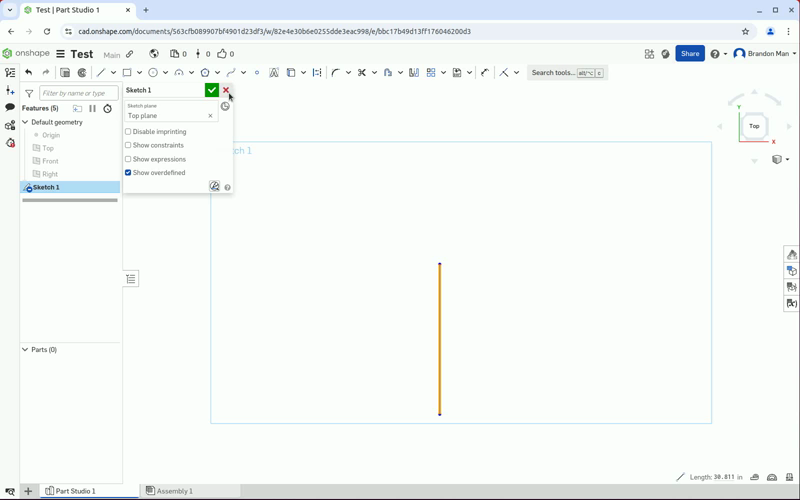
key(shift+s)
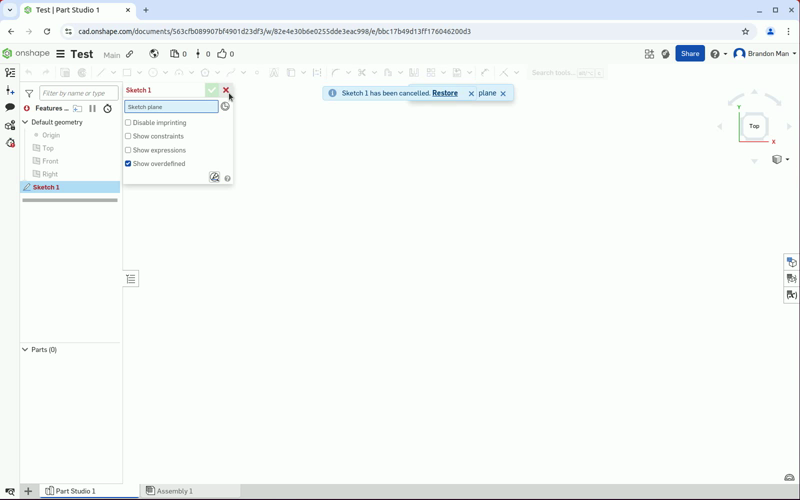
mouse_move(73, 150)
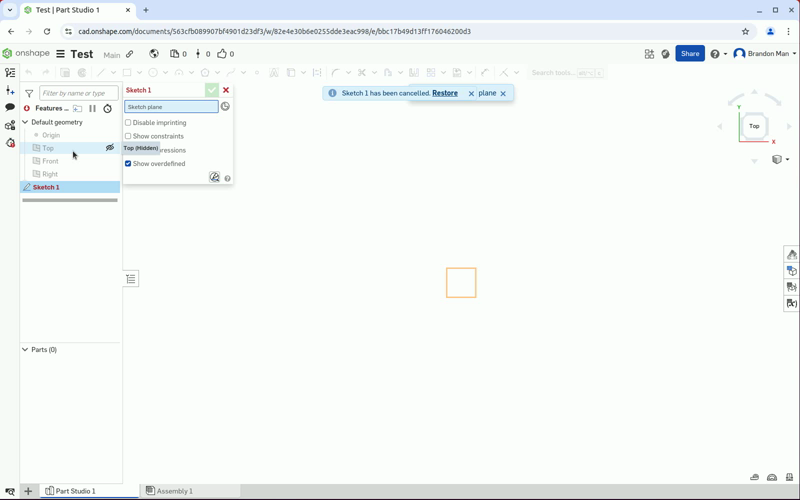
click(73, 150)
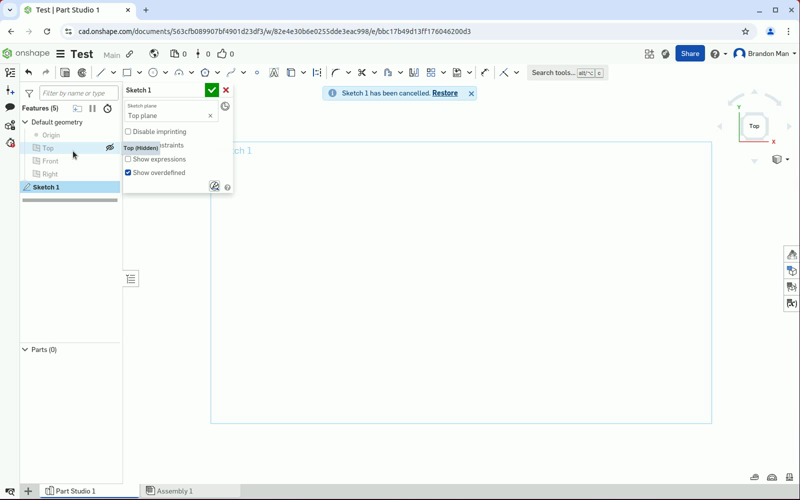
mouse_move(73, 352)
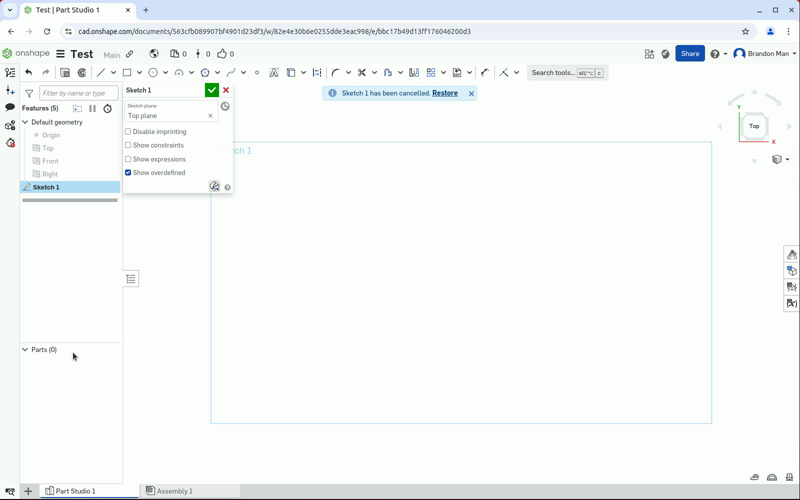
key(y)
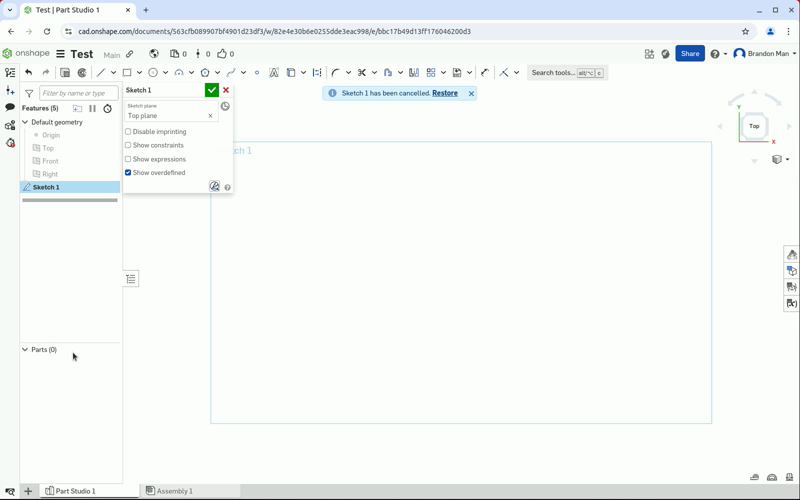
key(a)
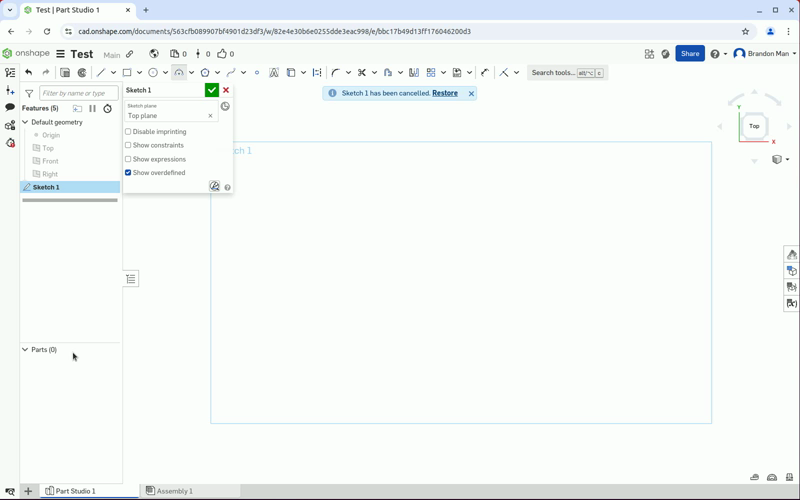
key_down(shift)
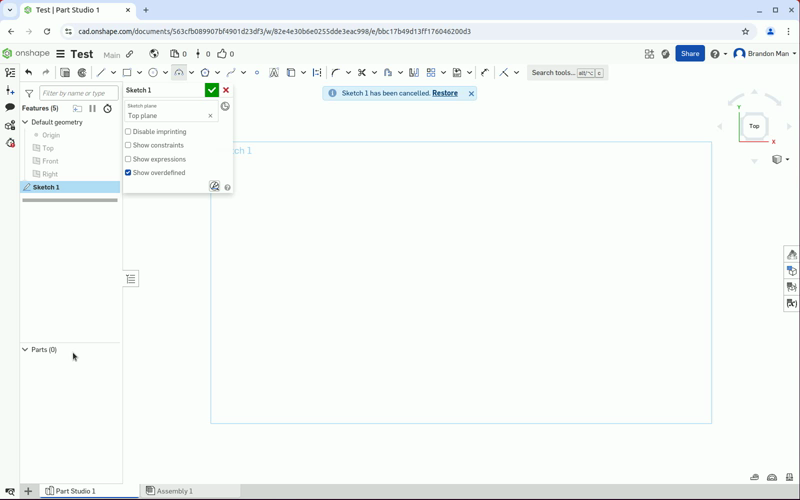
mouse_move(438, 375)
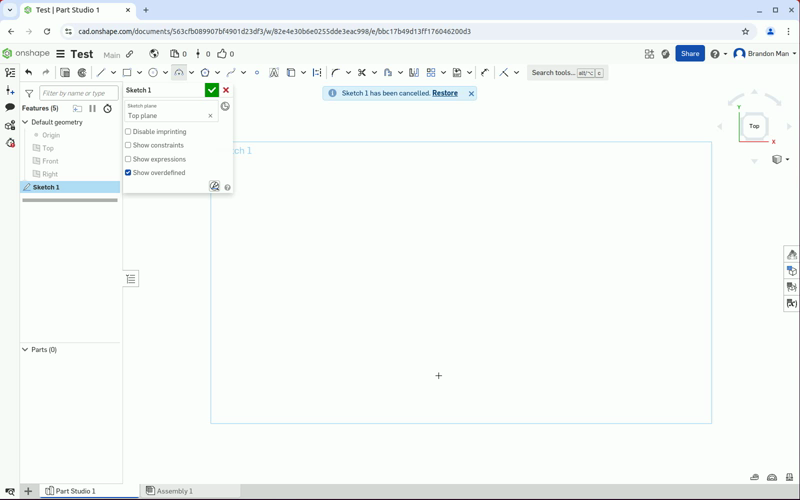
click(438, 375)
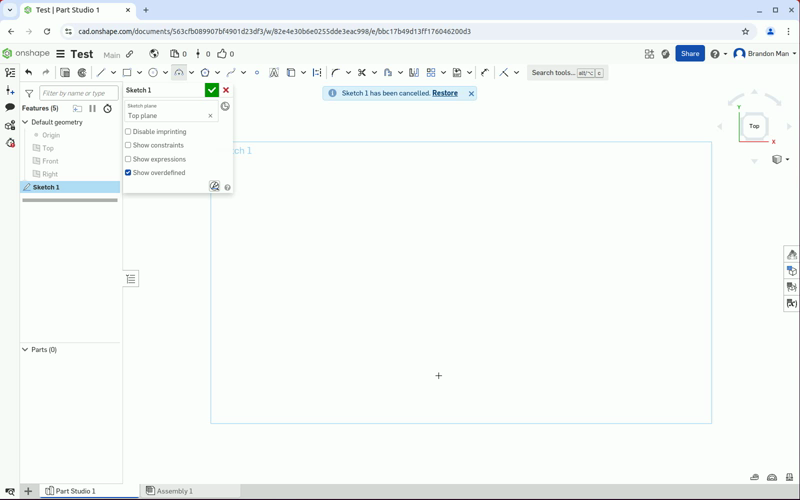
key_up(shift)
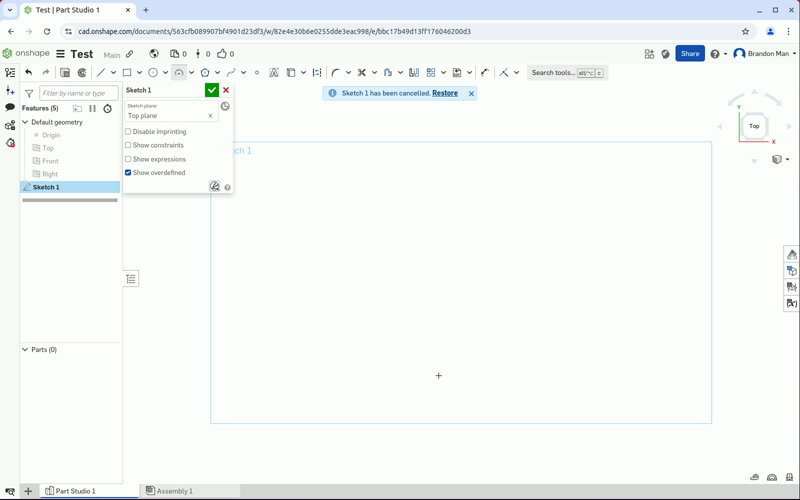
key_down(shift)
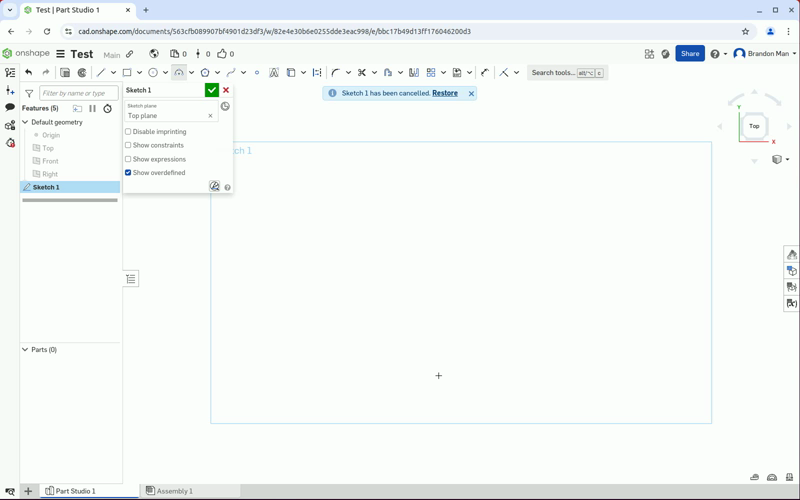
mouse_move(481, 375)
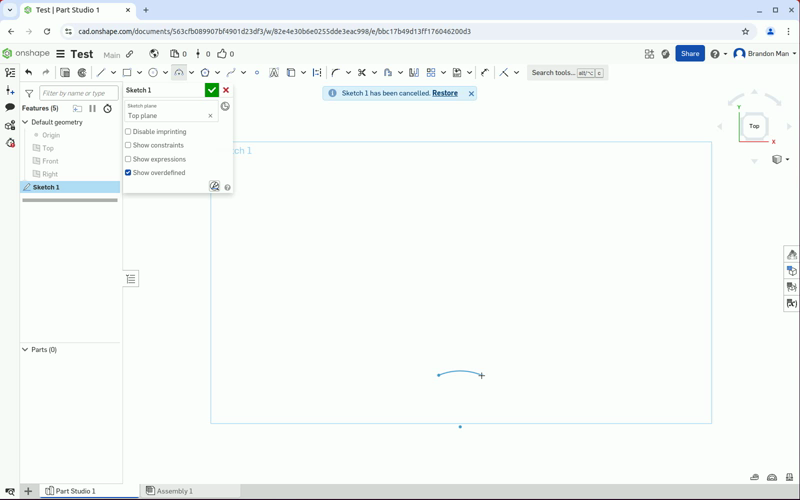
click(481, 375)
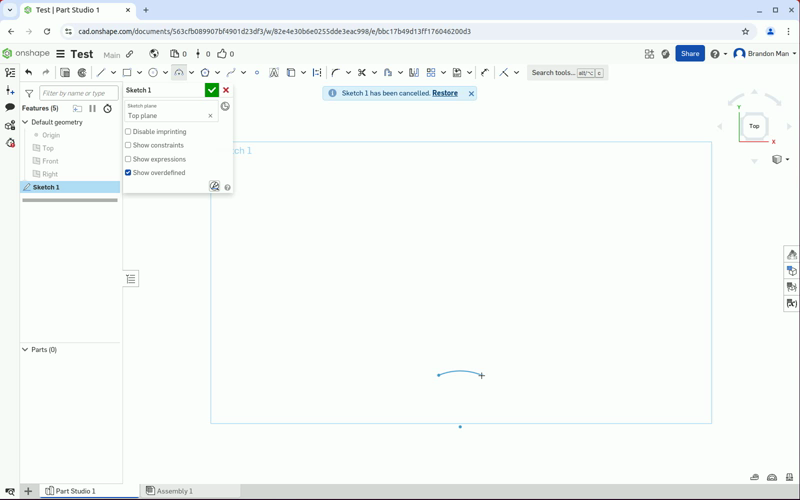
mouse_move(460, 192)
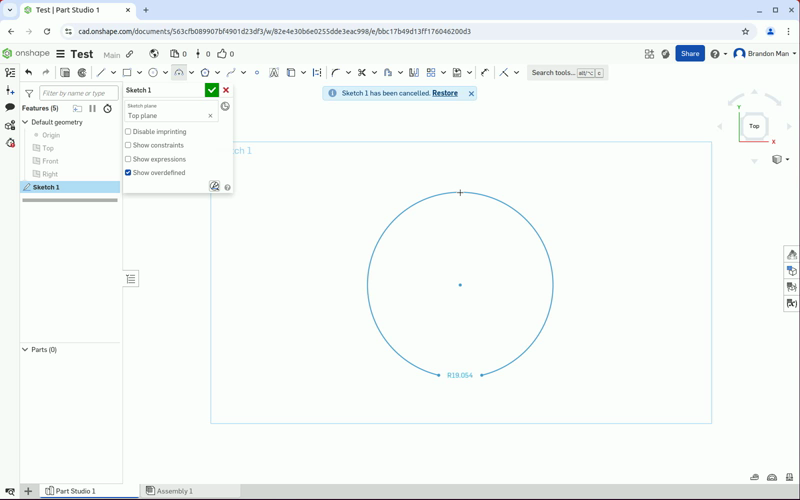
click(460, 192)
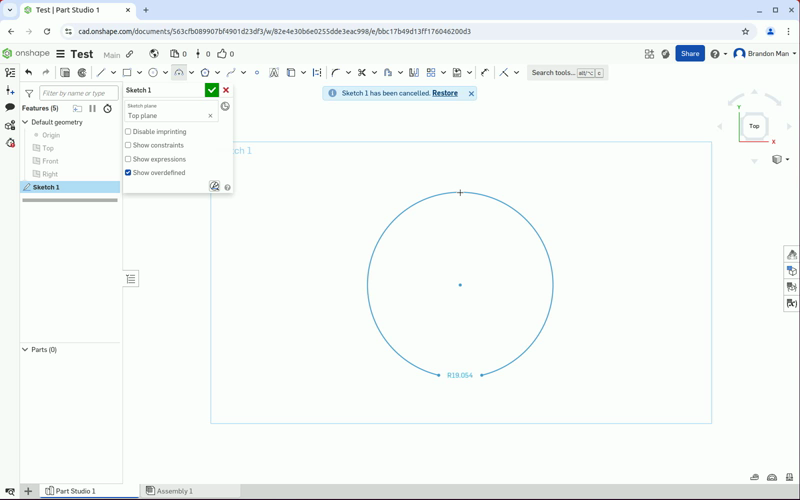
key_up(shift)
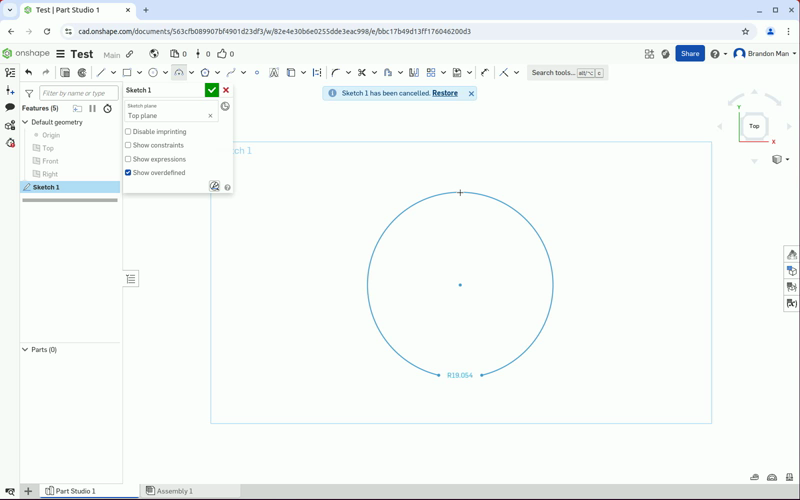
key(esc)
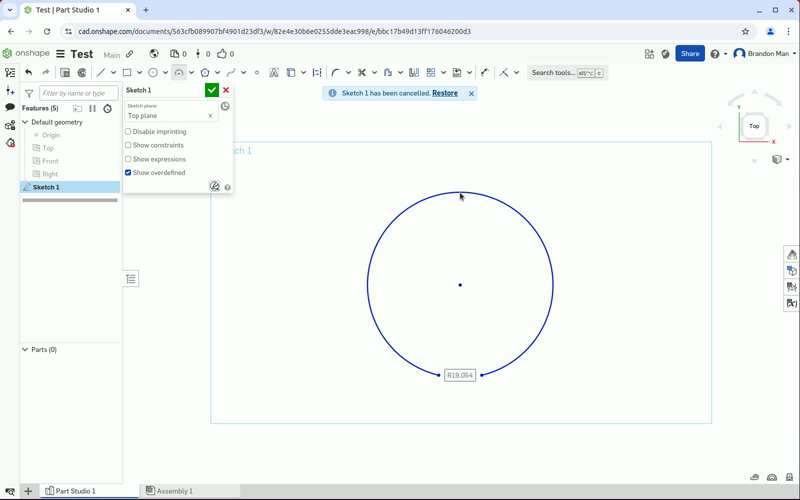
key(l)
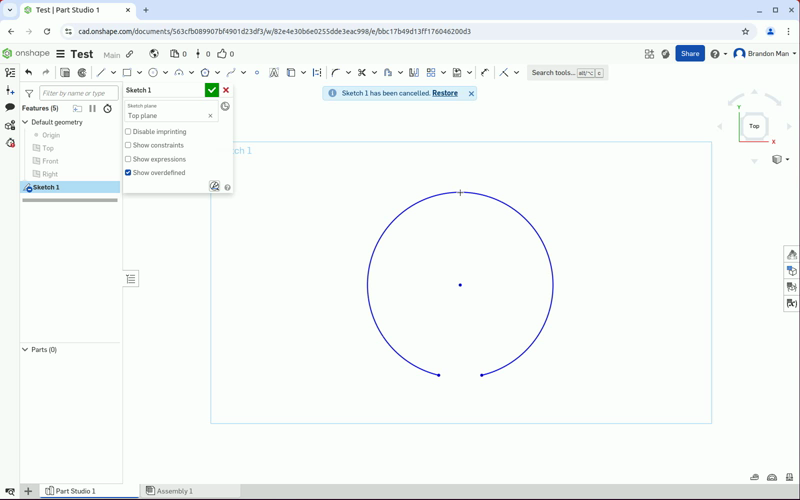
mouse_move(481, 375)
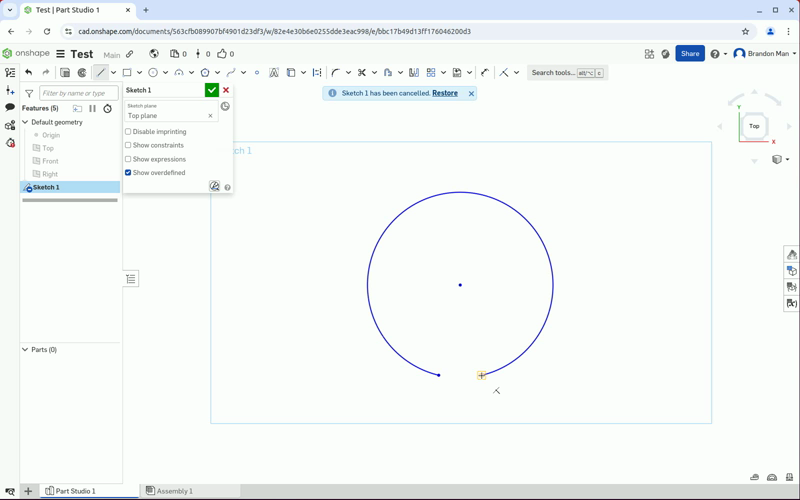
click(481, 375)
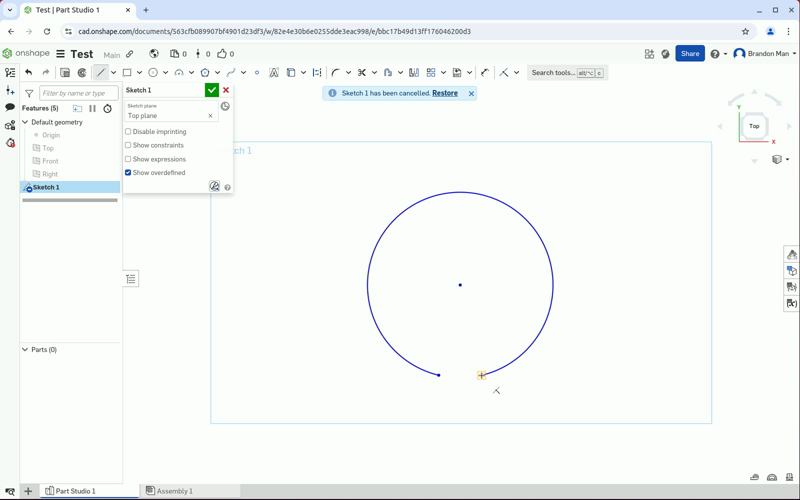
key_down(shift)
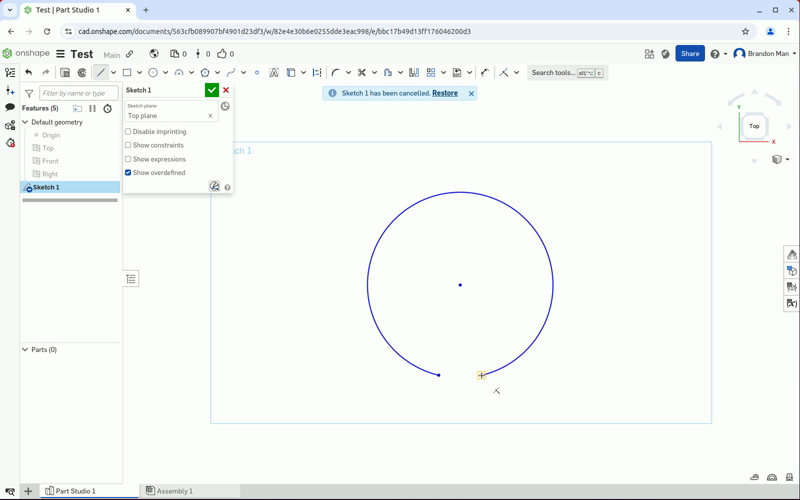
mouse_move(481, 303)
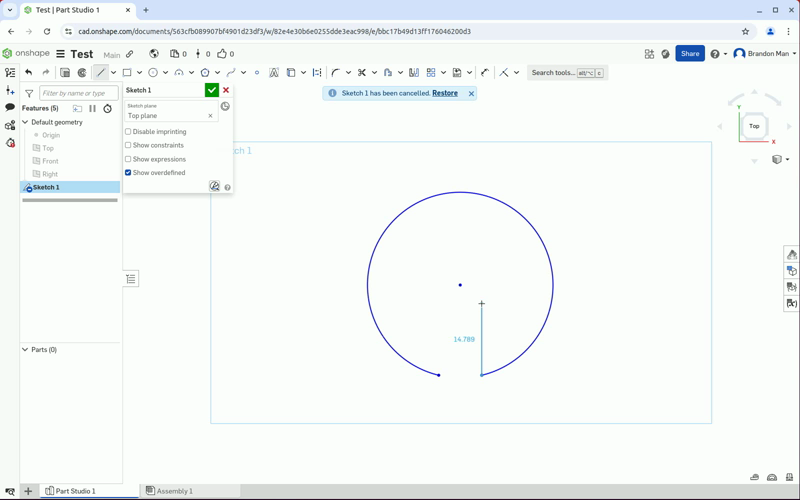
click(481, 303)
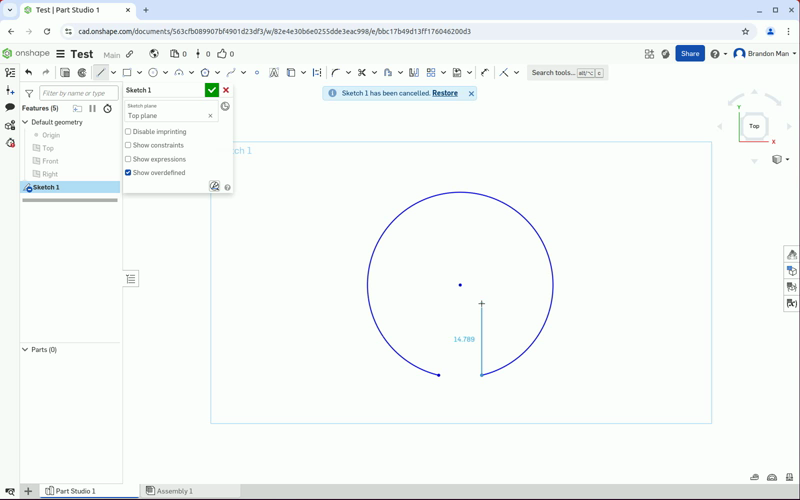
key_up(shift)
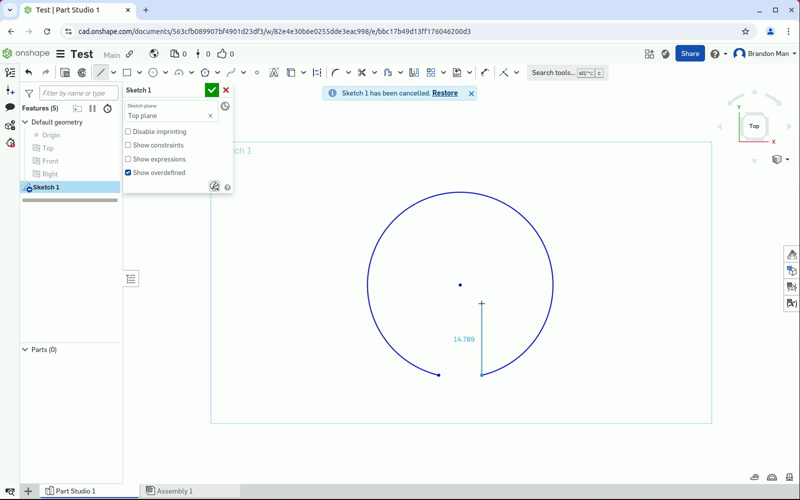
key(esc)
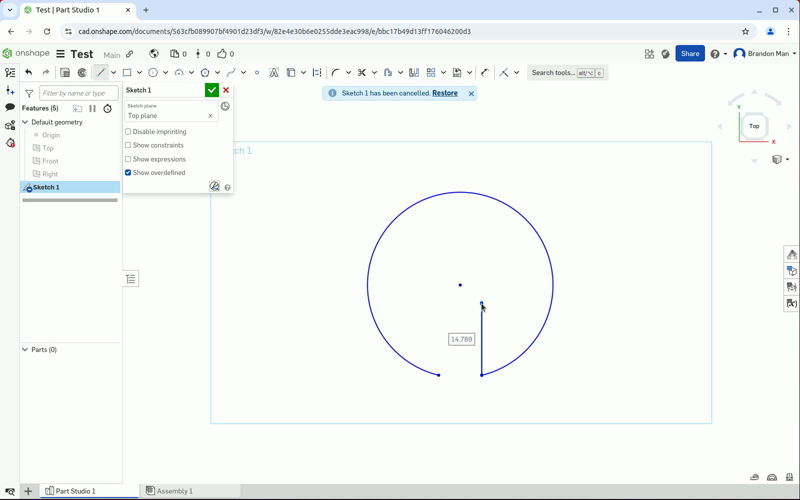
key(a)
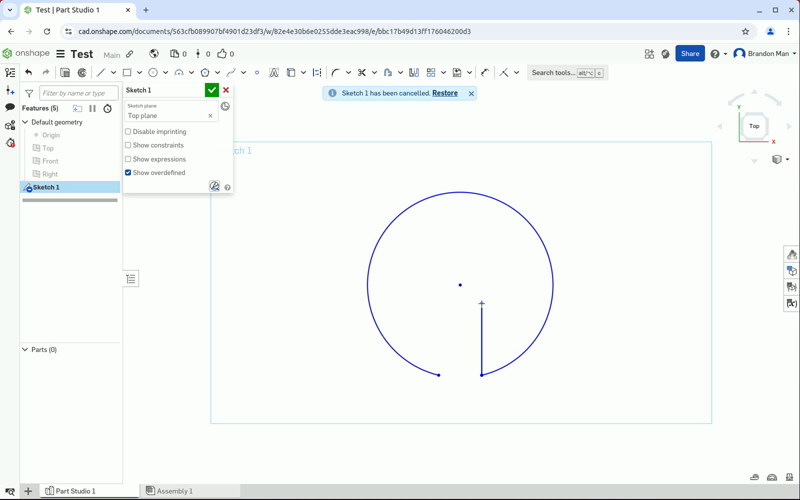
mouse_move(481, 303)
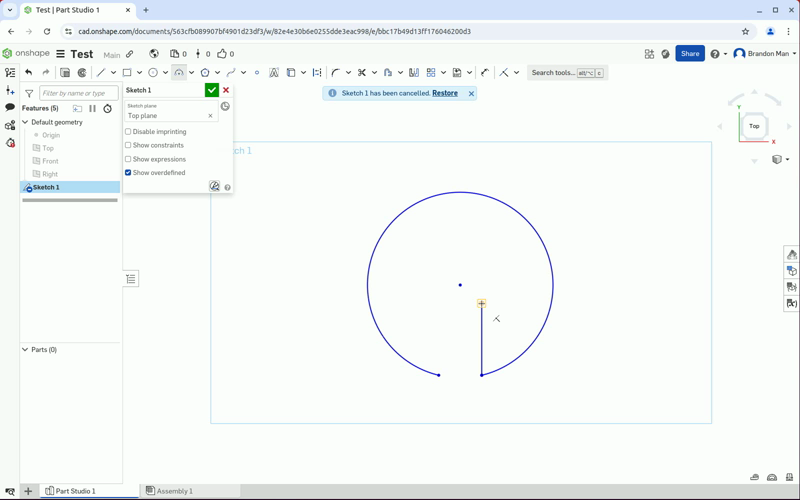
click(481, 303)
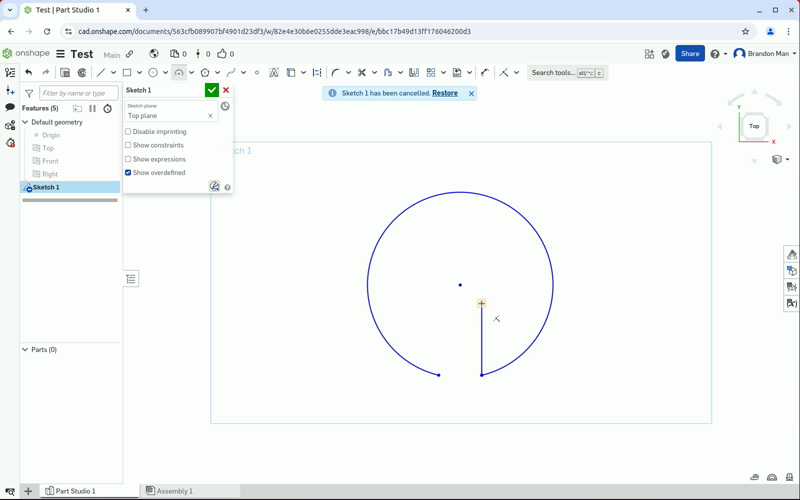
key_down(shift)
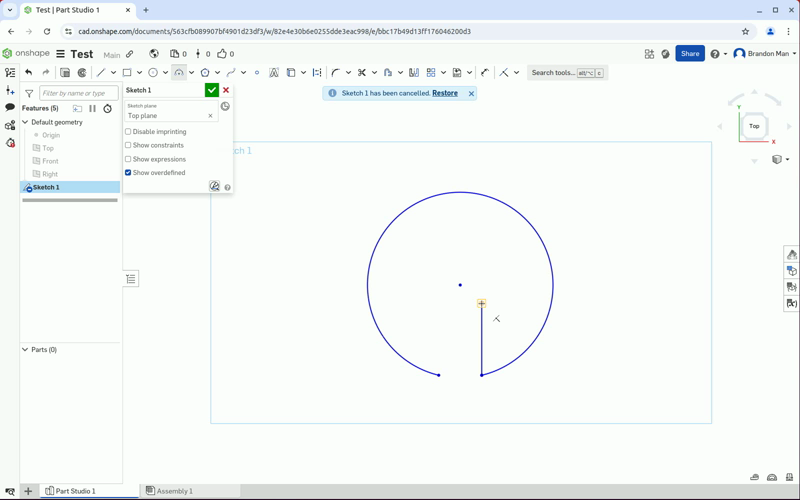
mouse_move(438, 303)
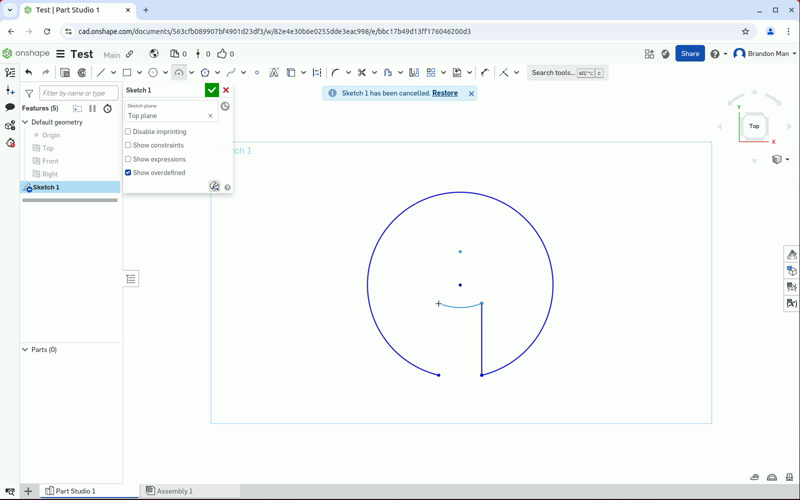
click(438, 303)
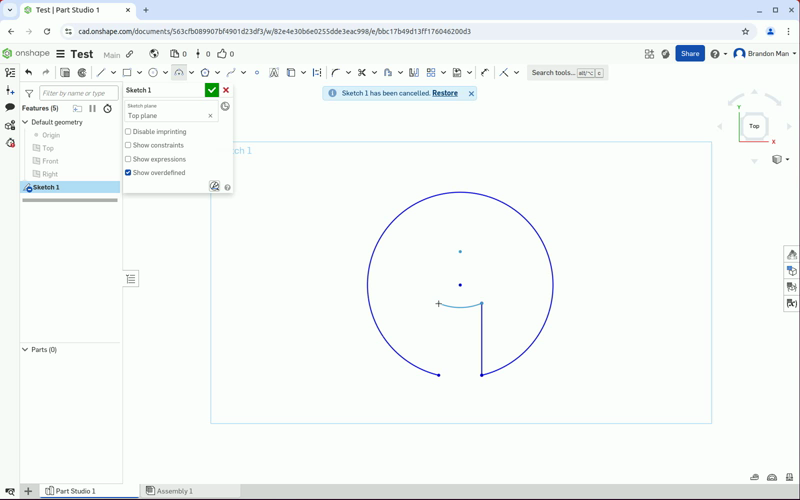
mouse_move(460, 254)
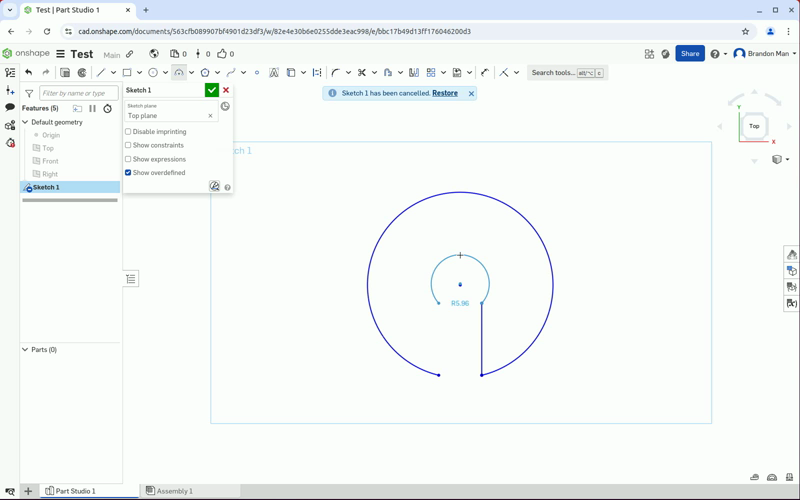
click(460, 254)
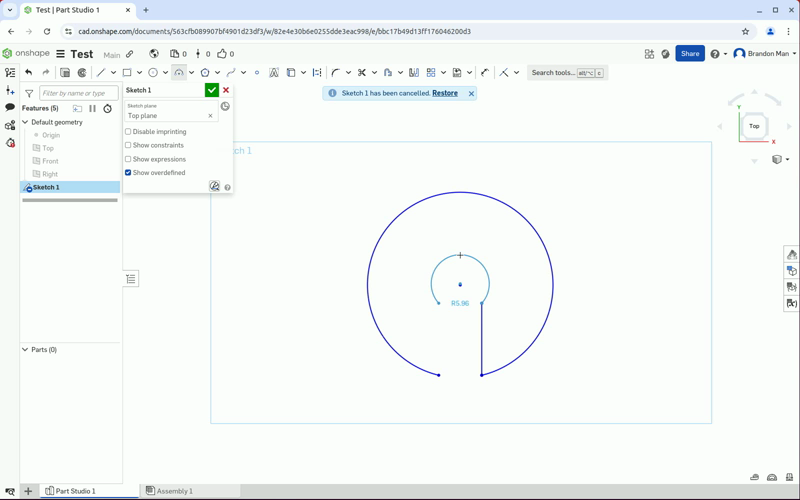
key_up(shift)
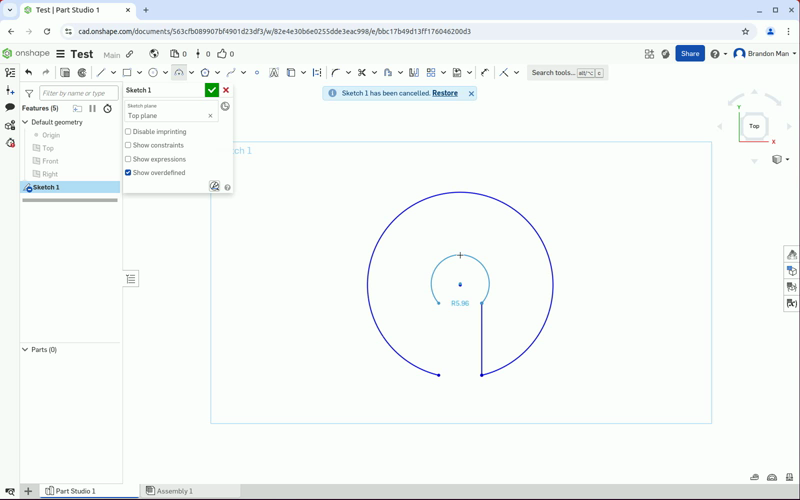
key(esc)
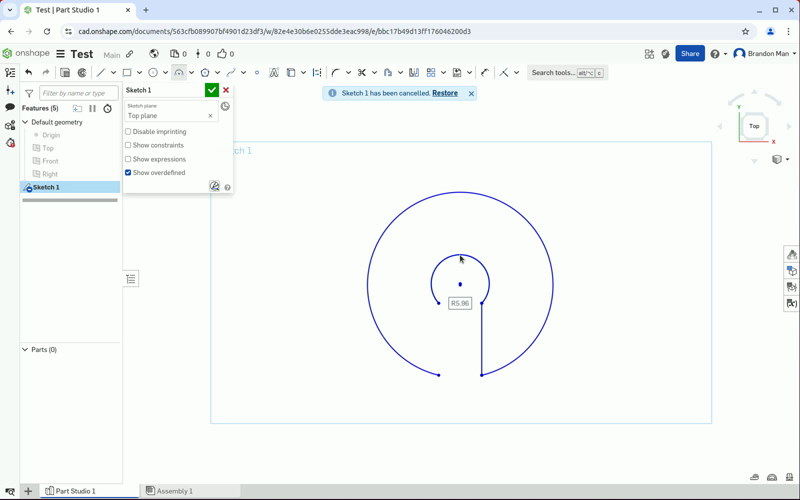
key(l)
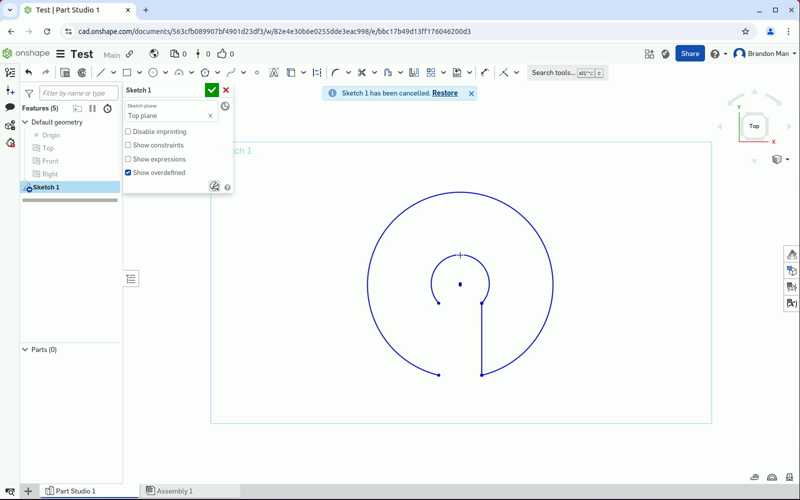
mouse_move(438, 303)
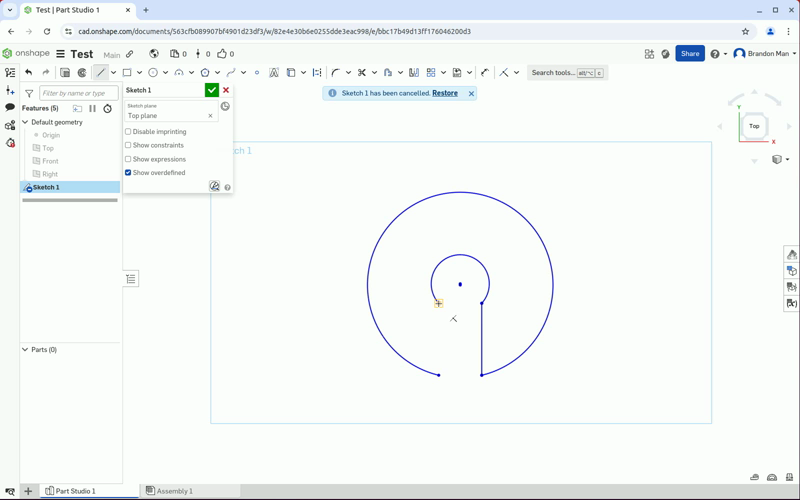
click(438, 303)
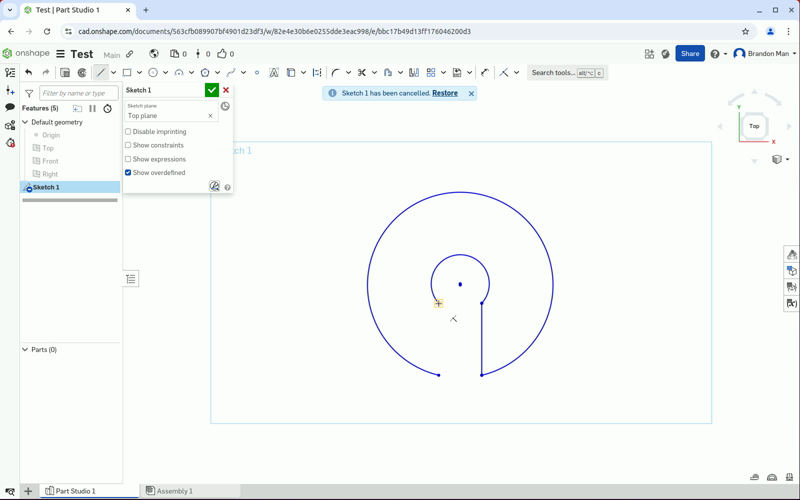
key_down(shift)
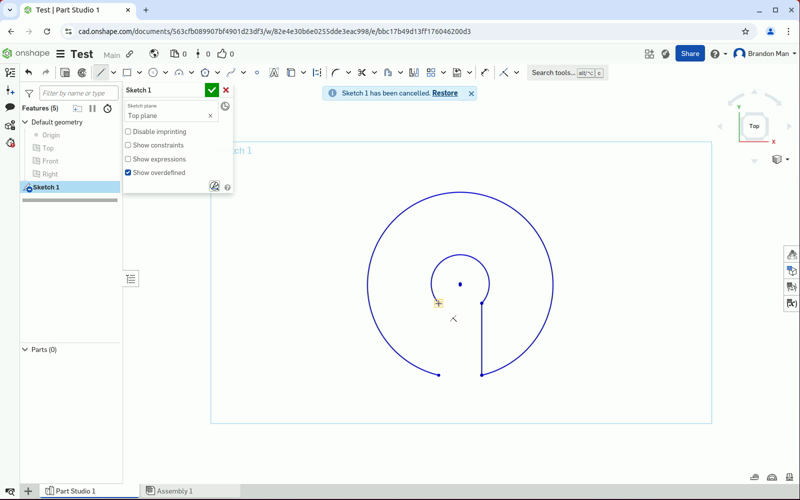
mouse_move(438, 375)
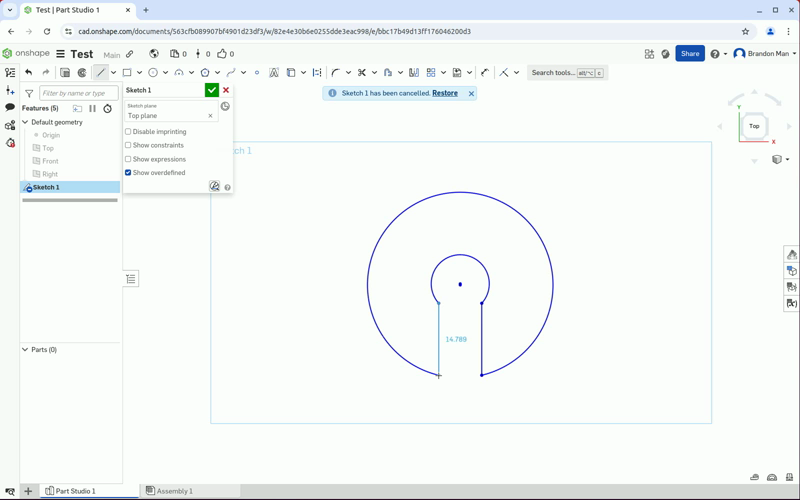
key_up(shift)
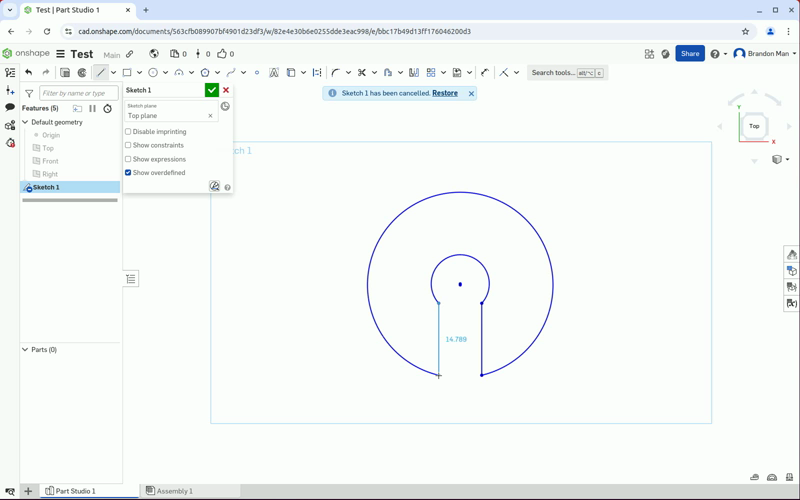
click(438, 375)
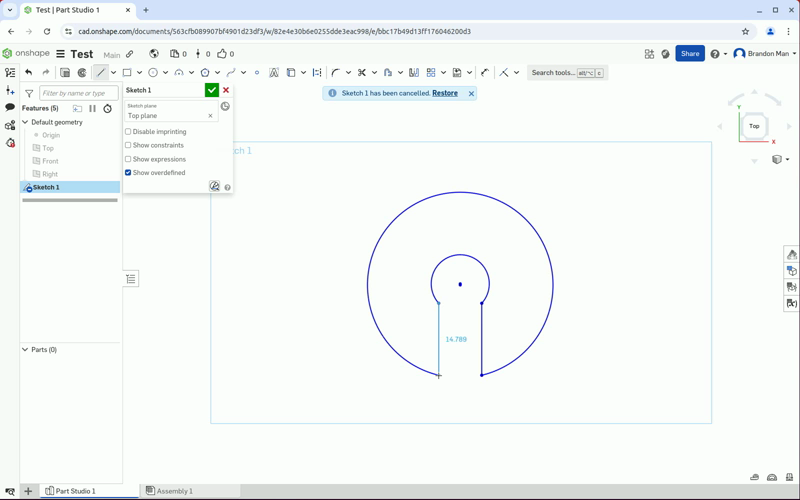
key(esc)
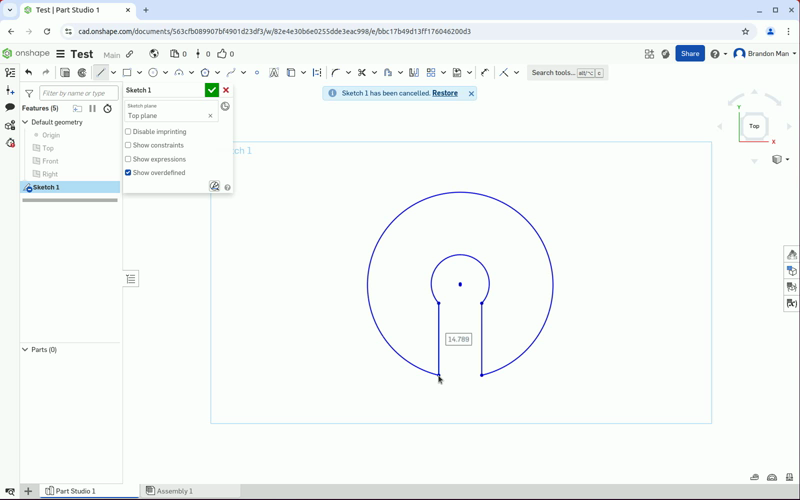
mouse_move(443, 232)
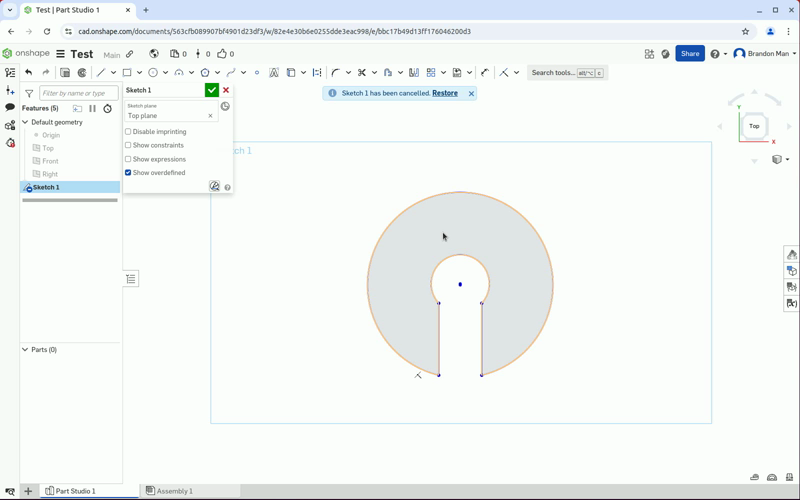
click(443, 232)
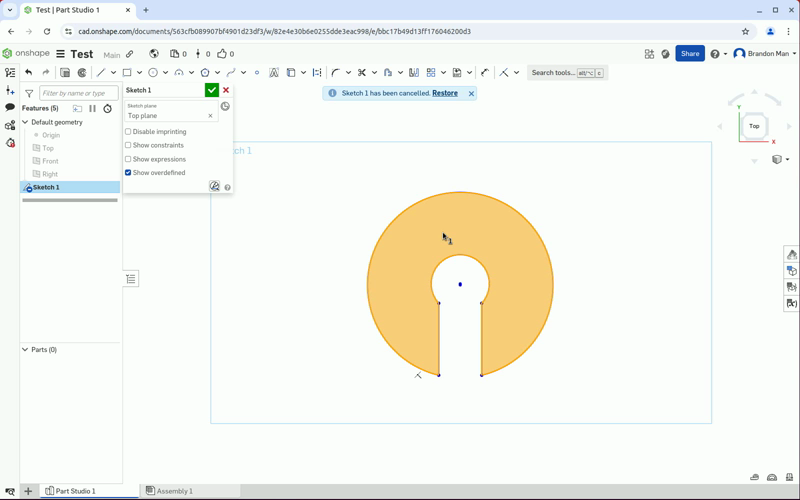
mouse_move(73, 352)
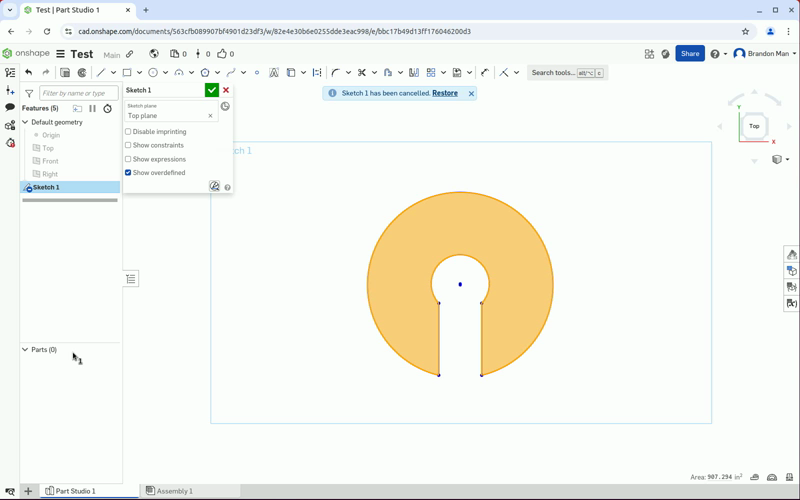
key(shift+y)
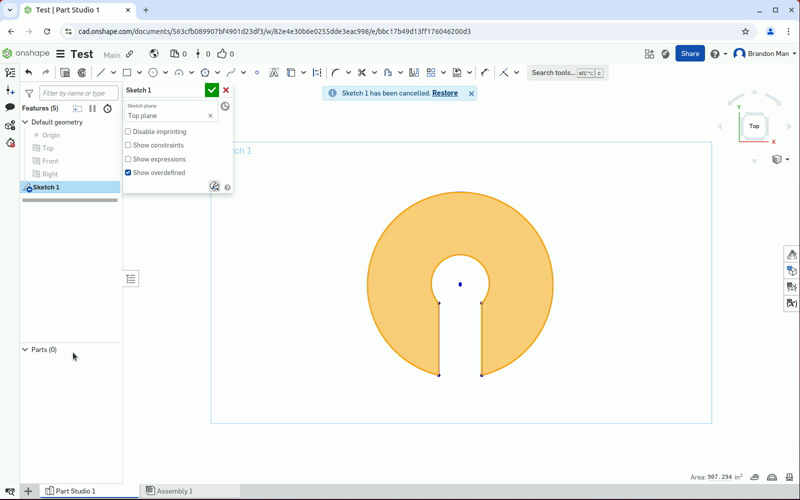
key(shift+e)
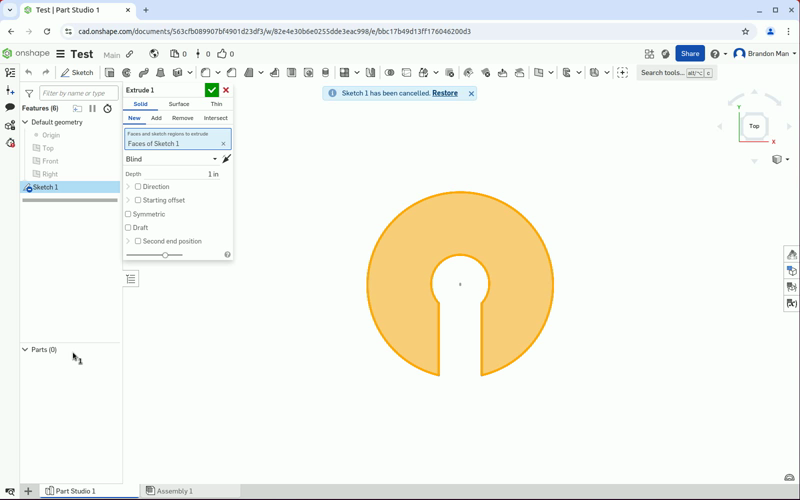
mouse_move(143, 106)
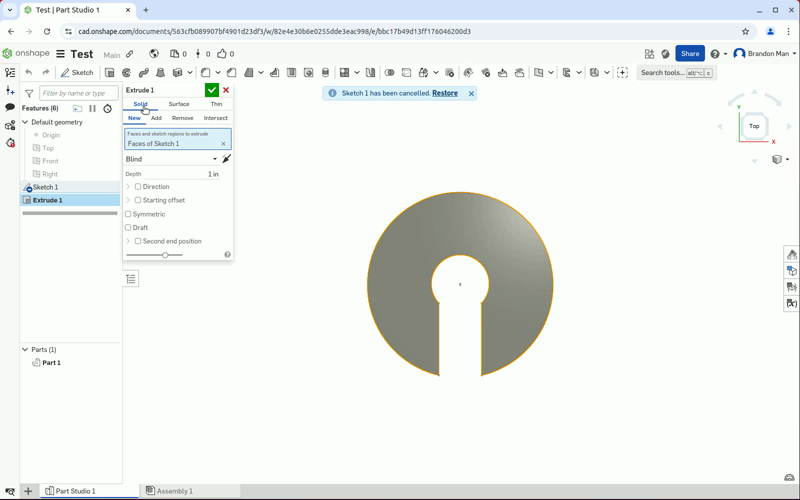
click(143, 106)
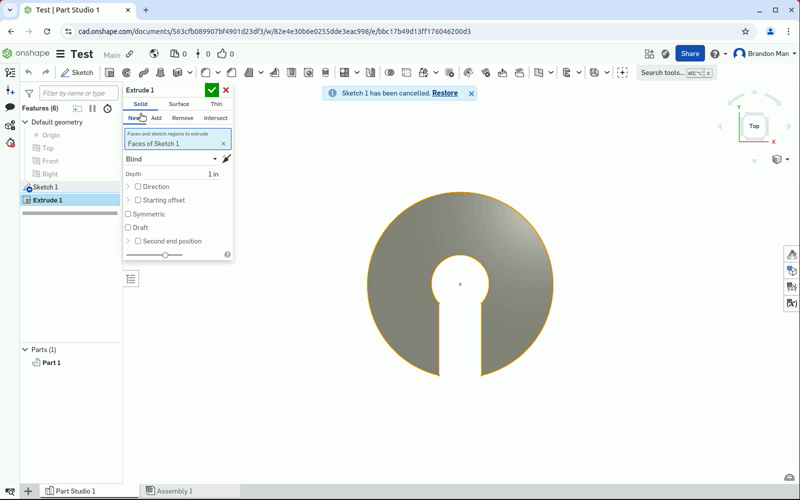
mouse_move(137, 120)
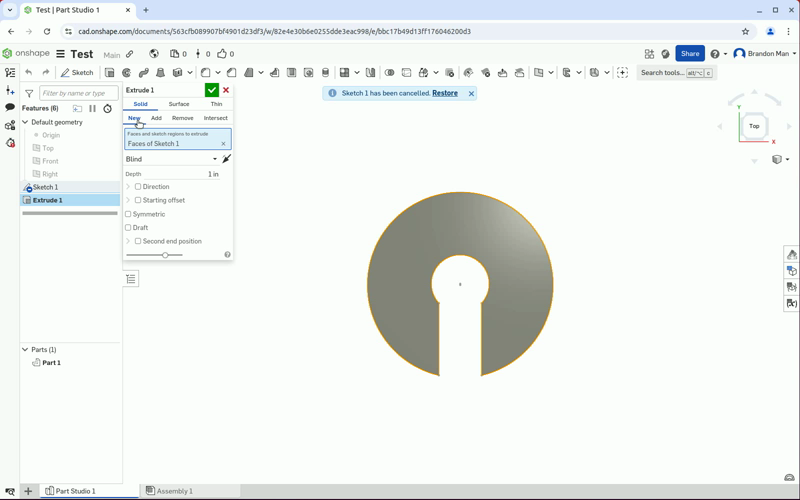
click(137, 120)
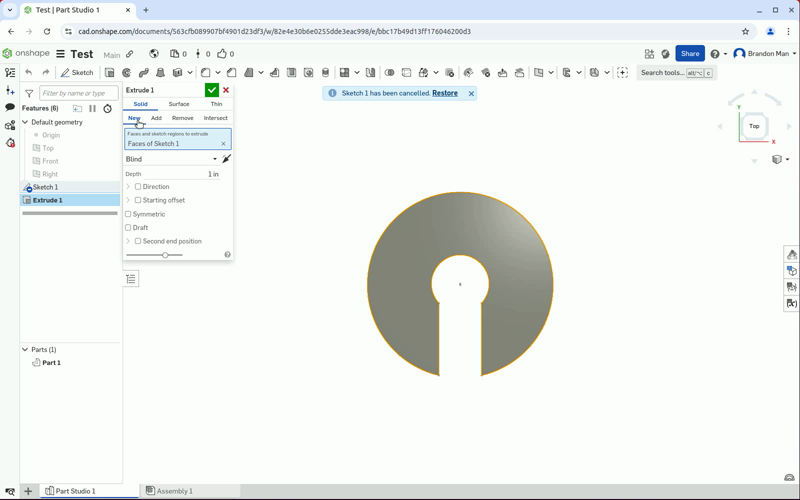
key(tab, 4)
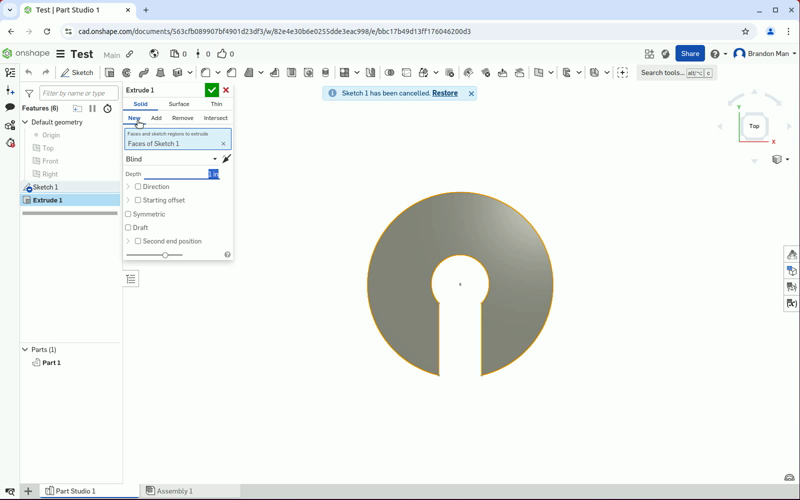
text(11.073)
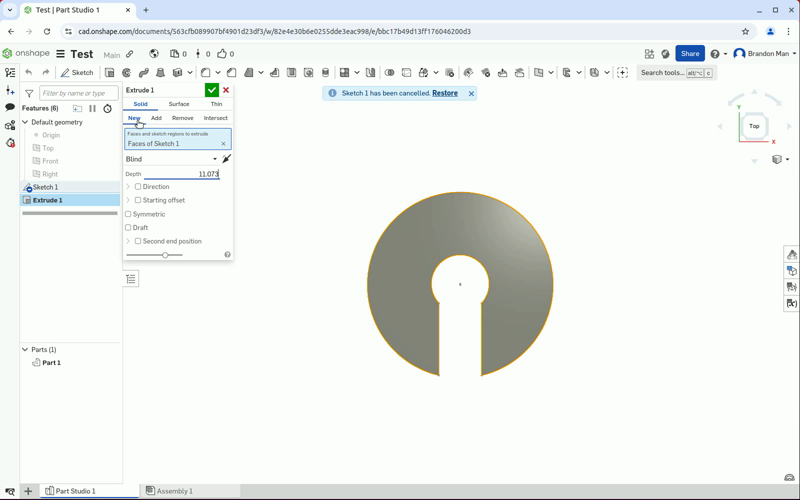
key(enter)
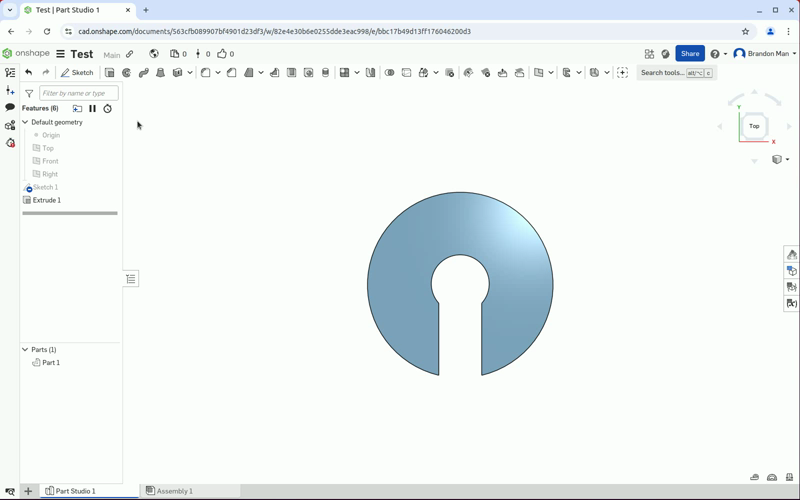
key(shift+h)
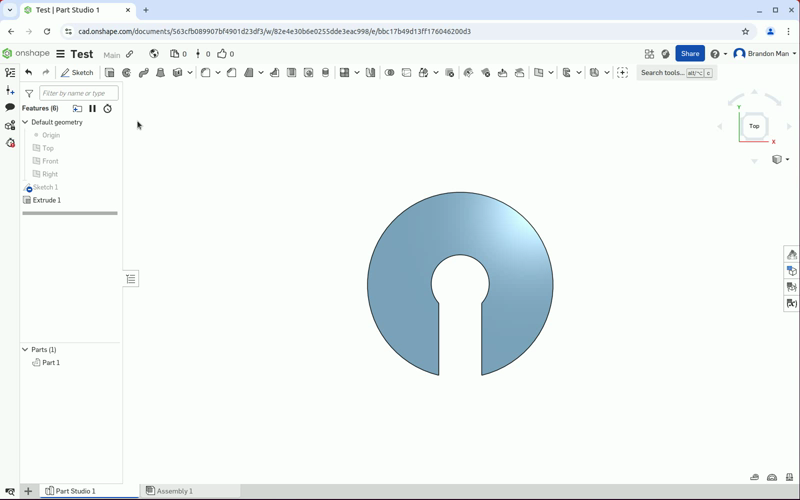
key(shift+h)
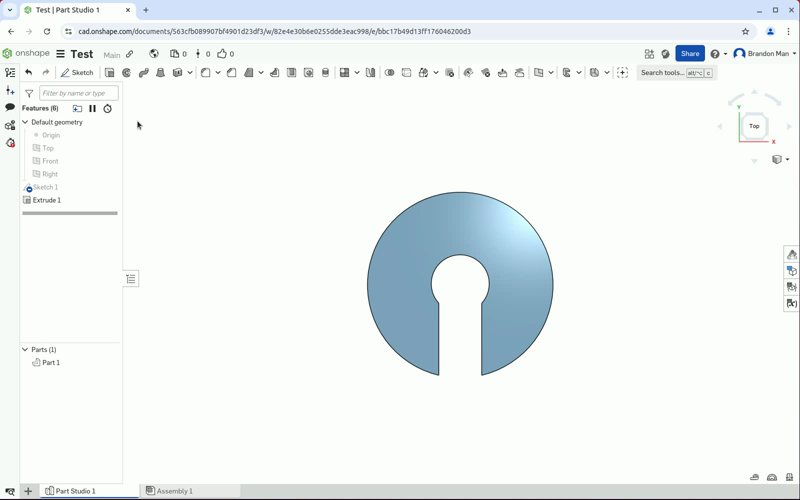
mouse_move(73, 189)
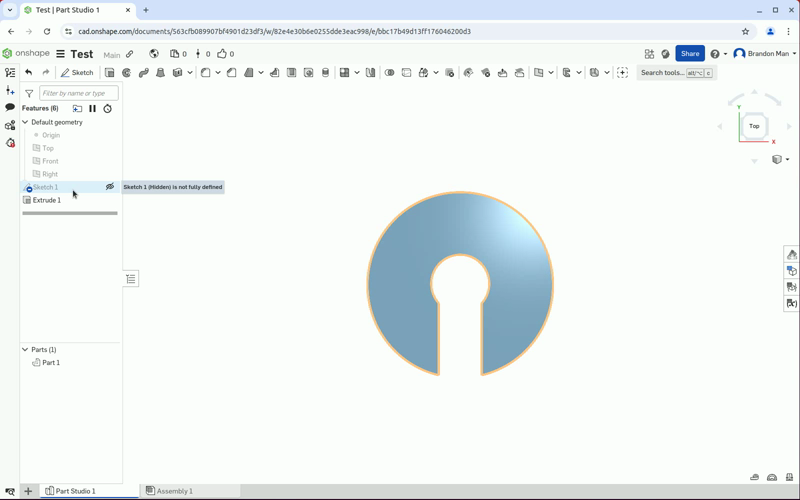
click(73, 189)
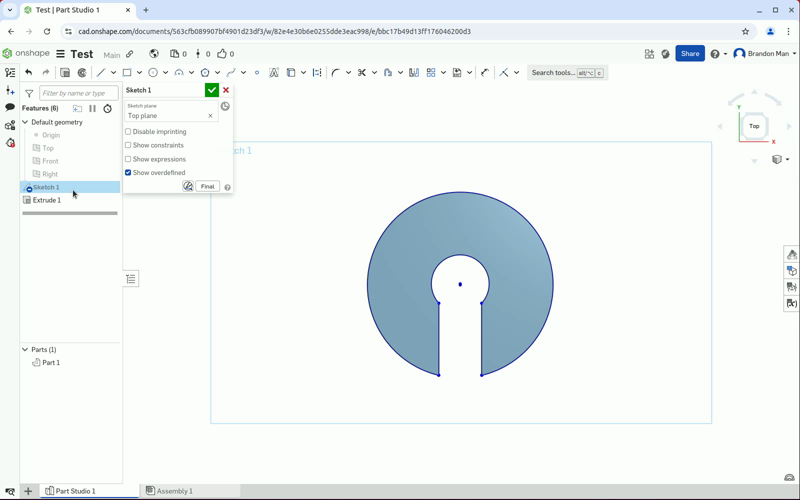
mouse_move(229, 92)
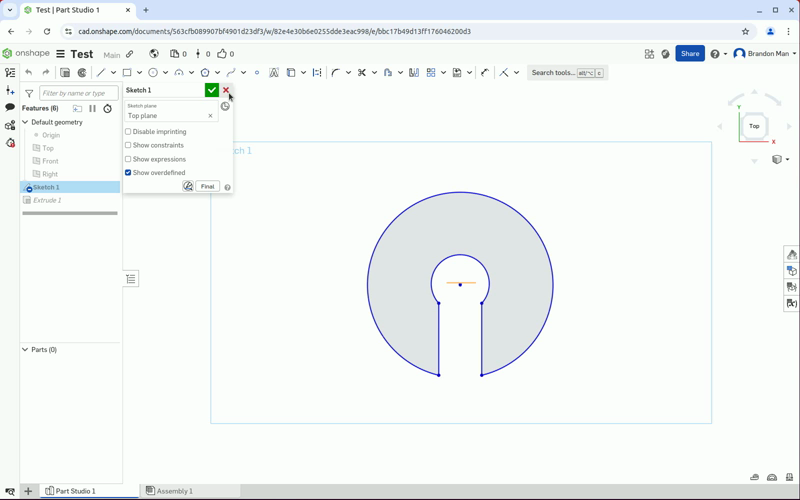
click(229, 92)
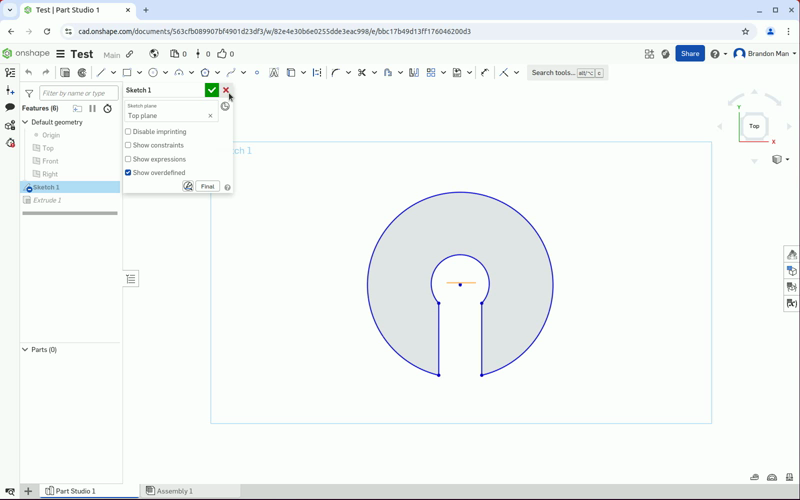
key(shift+s)
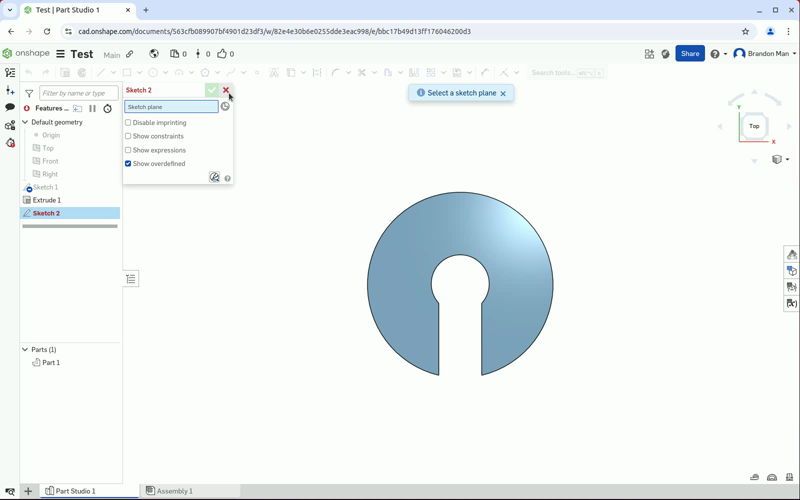
mouse_move(73, 150)
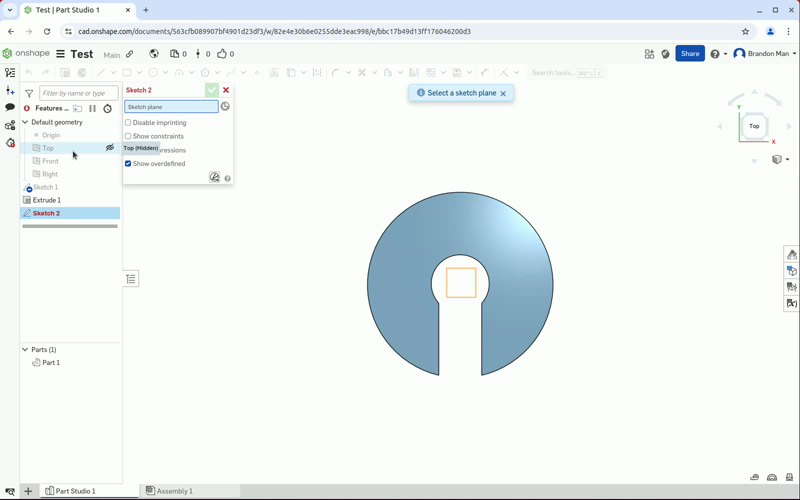
click(73, 150)
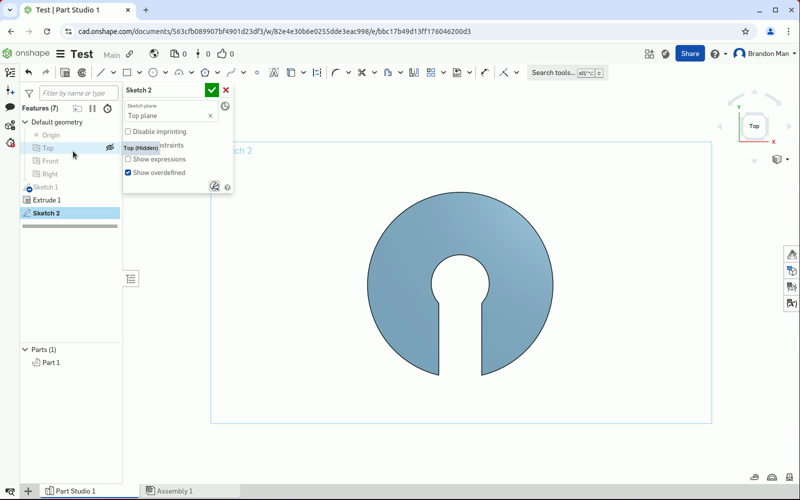
mouse_move(73, 352)
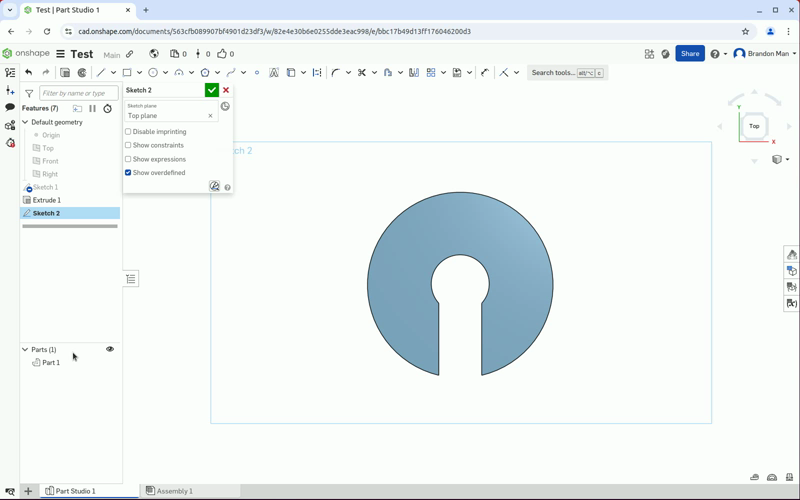
key(y)
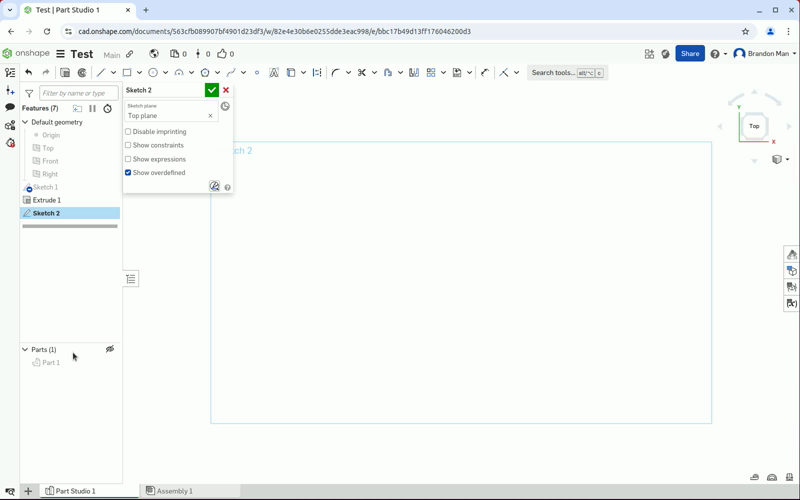
key(a)
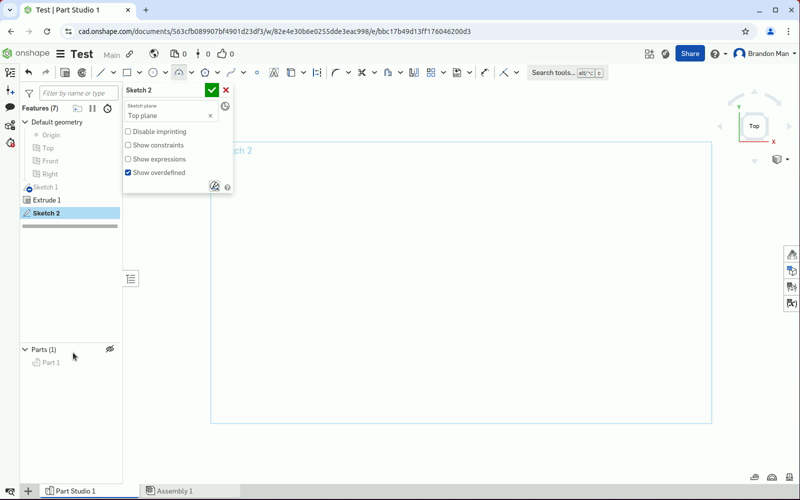
key_down(shift)
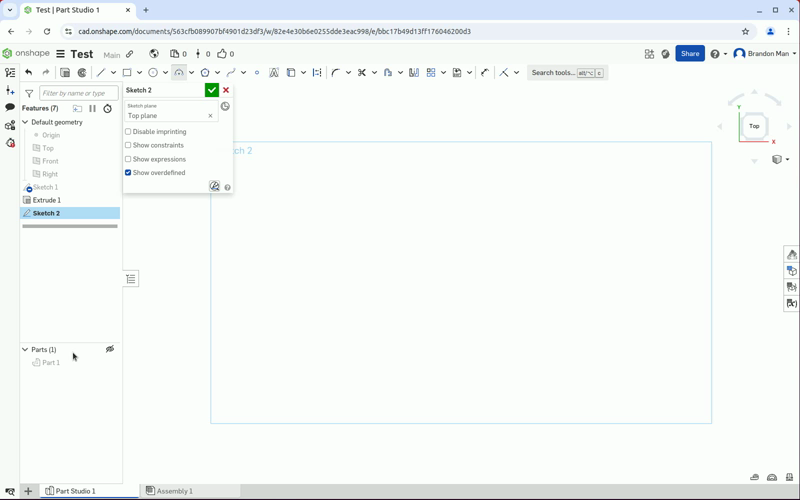
mouse_move(438, 393)
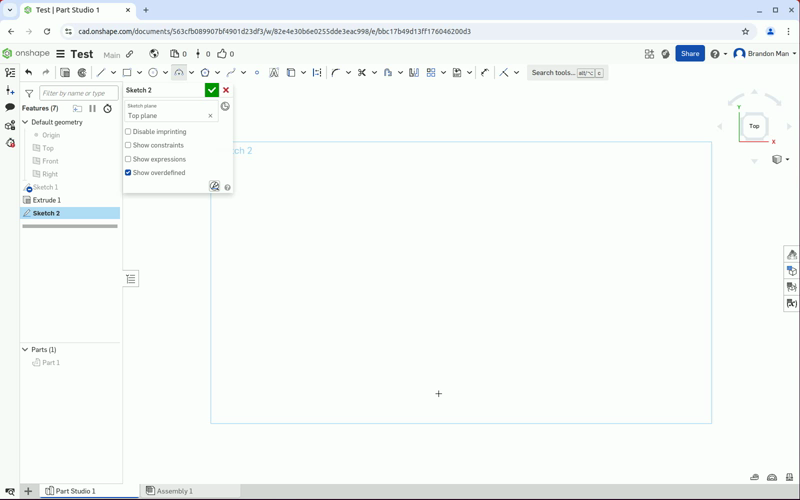
click(438, 393)
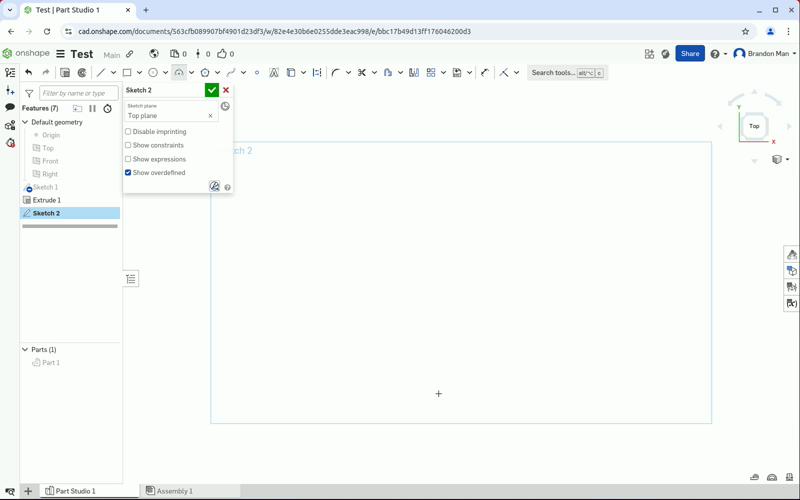
key_up(shift)
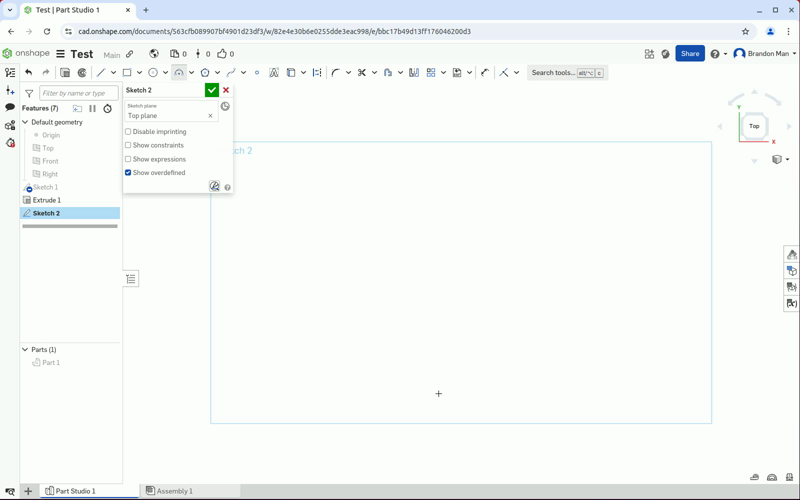
key_down(shift)
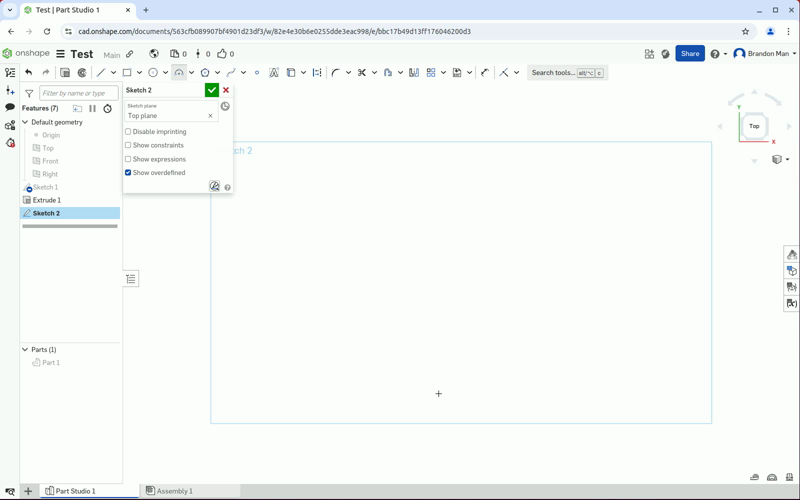
mouse_move(483, 393)
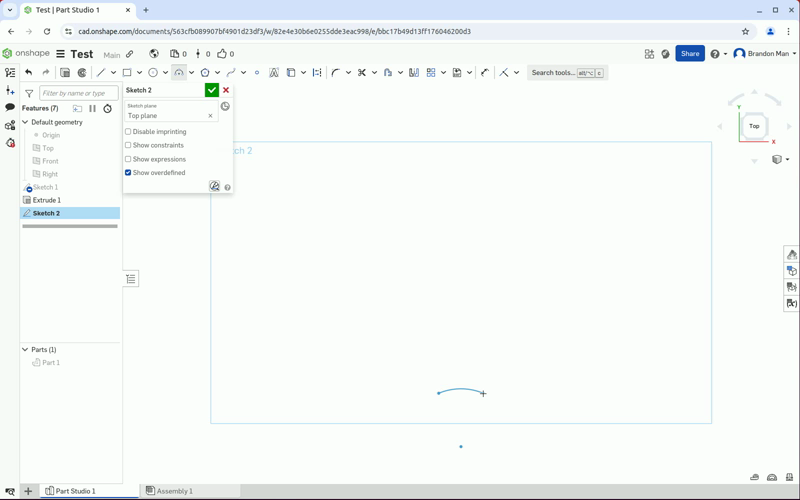
click(483, 393)
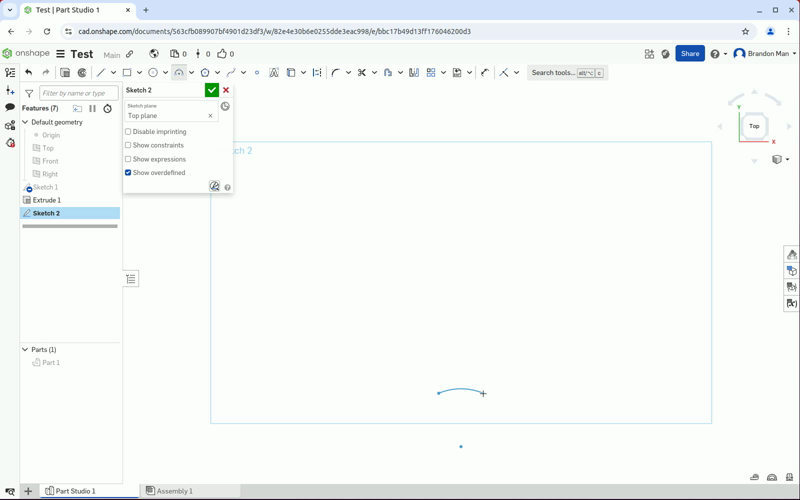
mouse_move(460, 168)
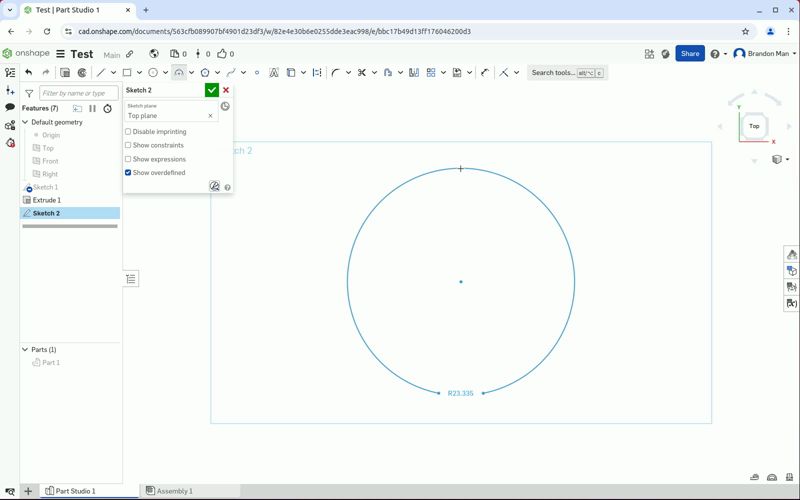
click(460, 168)
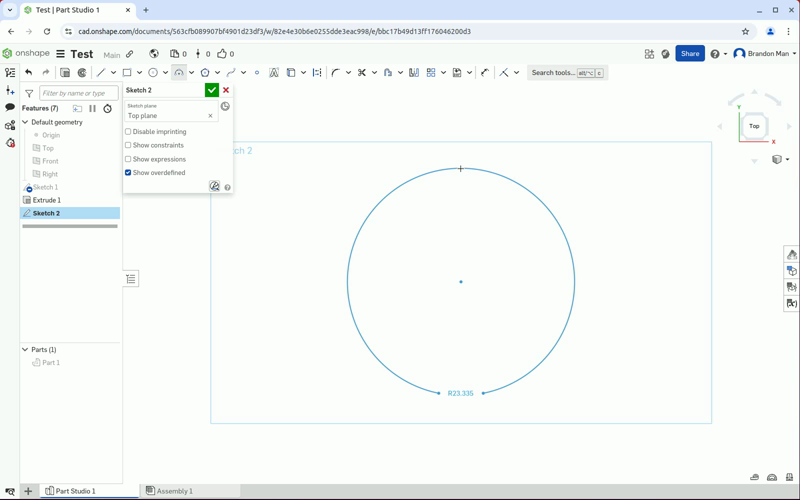
key_up(shift)
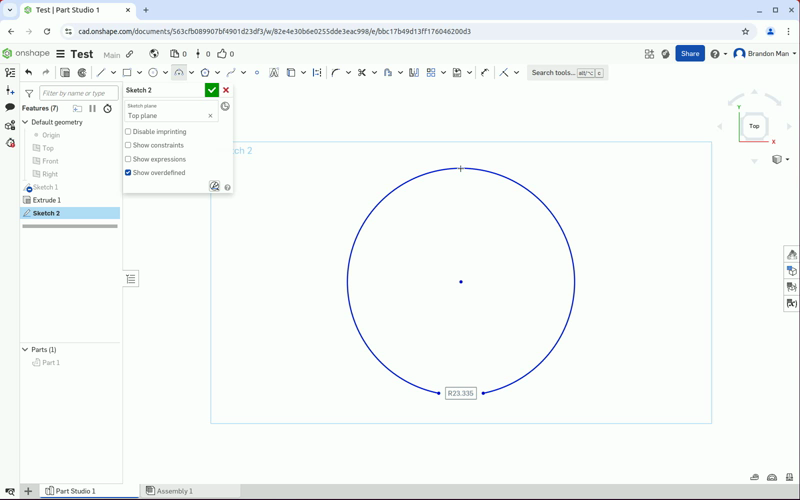
key(esc)
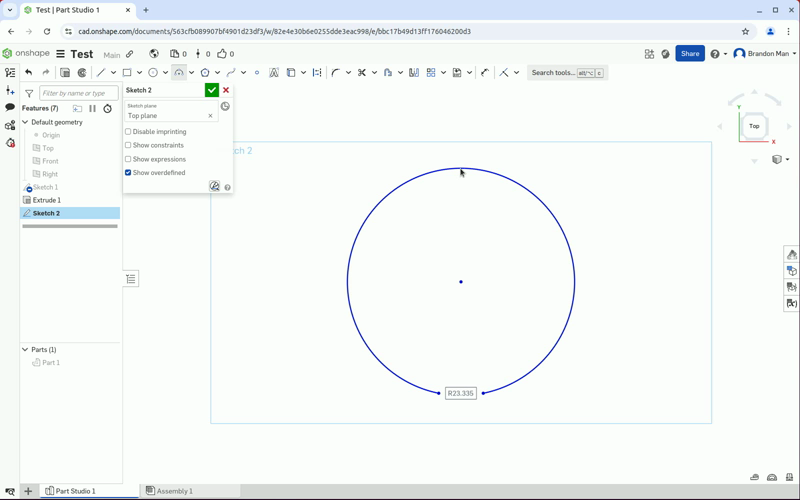
key(l)
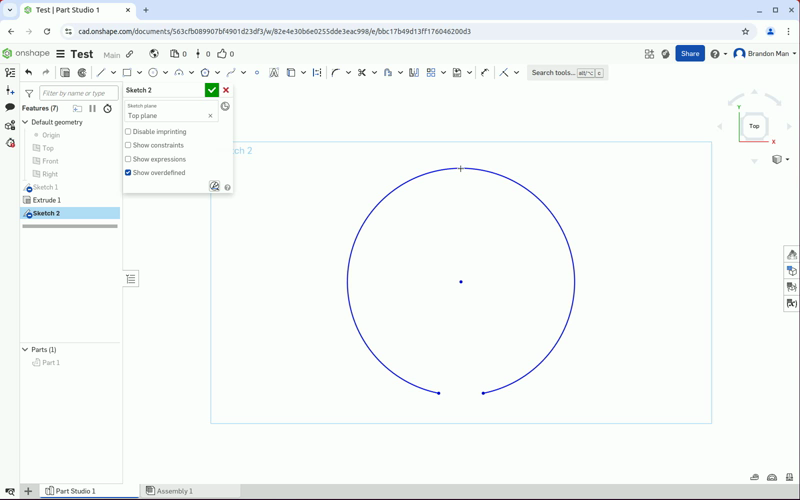
mouse_move(483, 393)
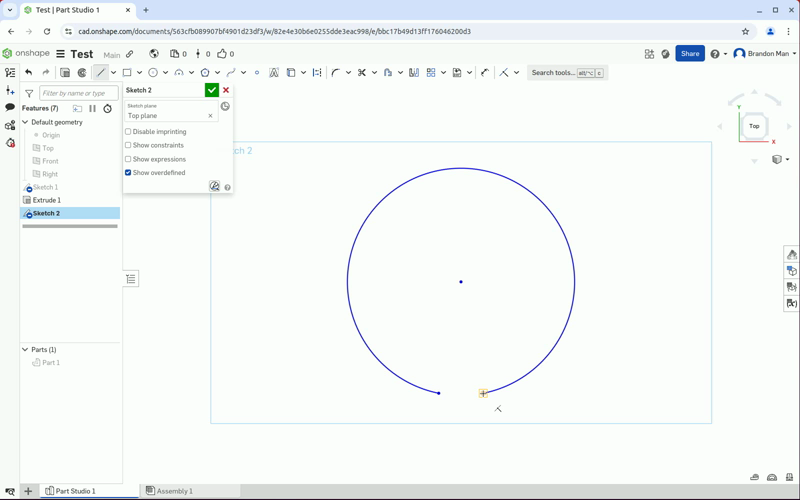
click(483, 393)
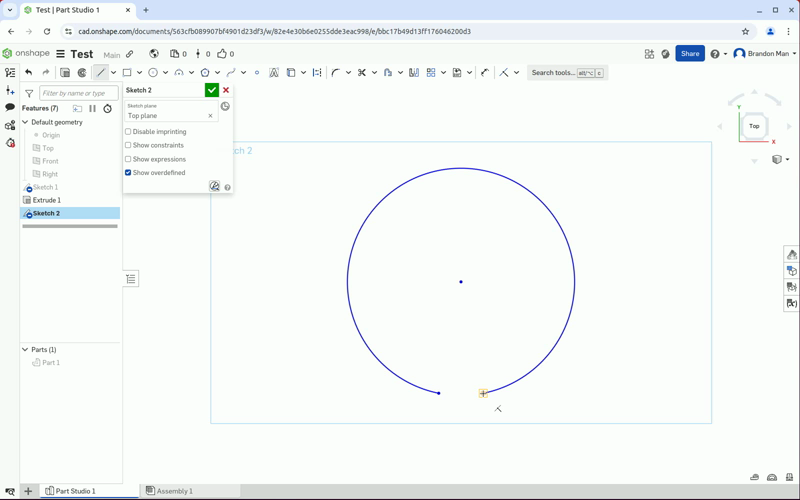
key_down(shift)
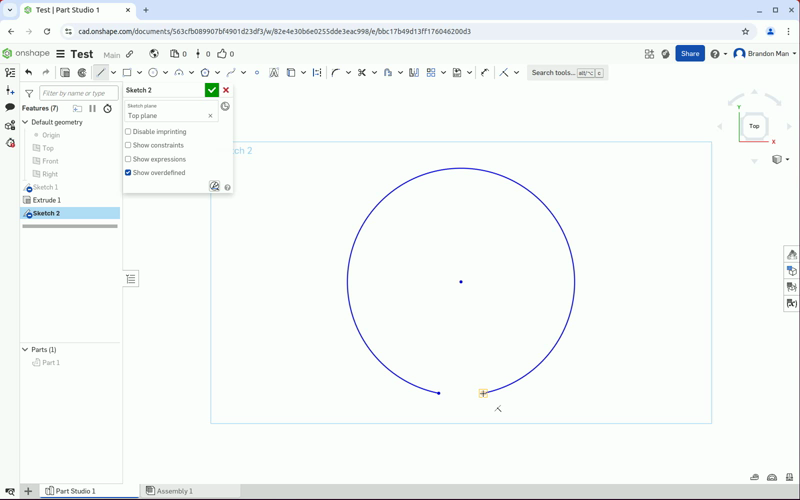
mouse_move(513, 393)
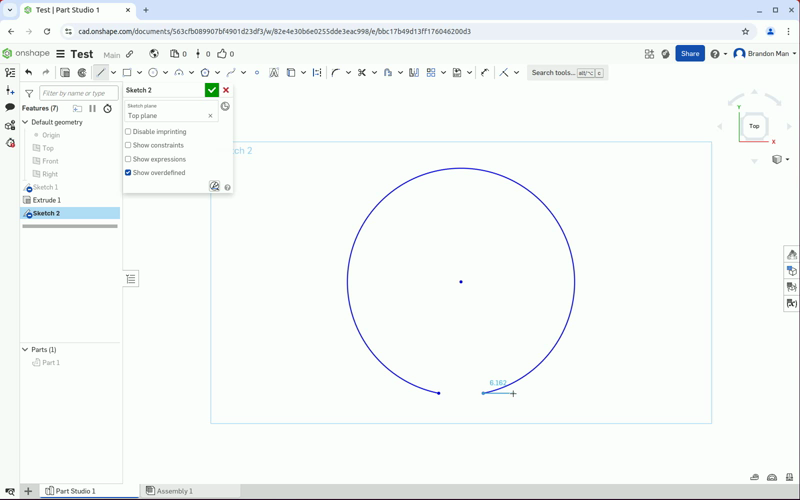
mouse_move(483, 374)
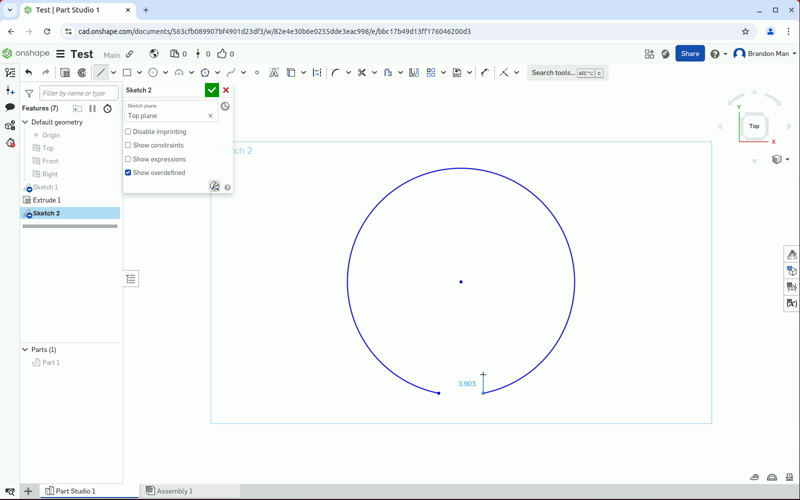
click(483, 374)
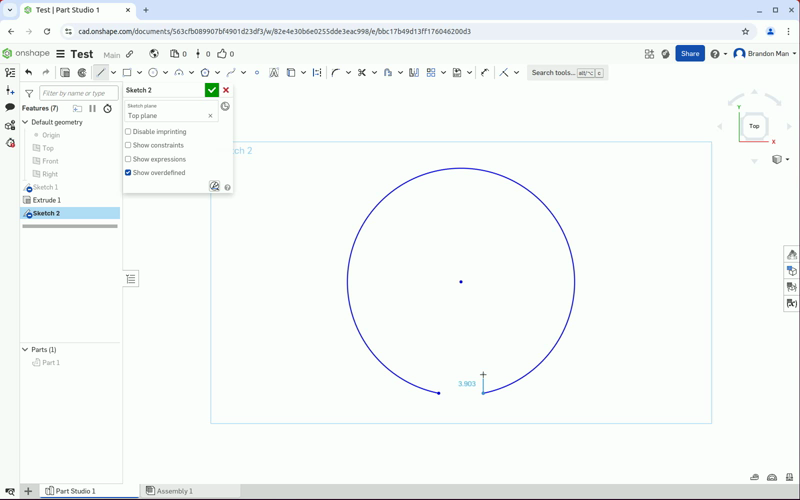
key_up(shift)
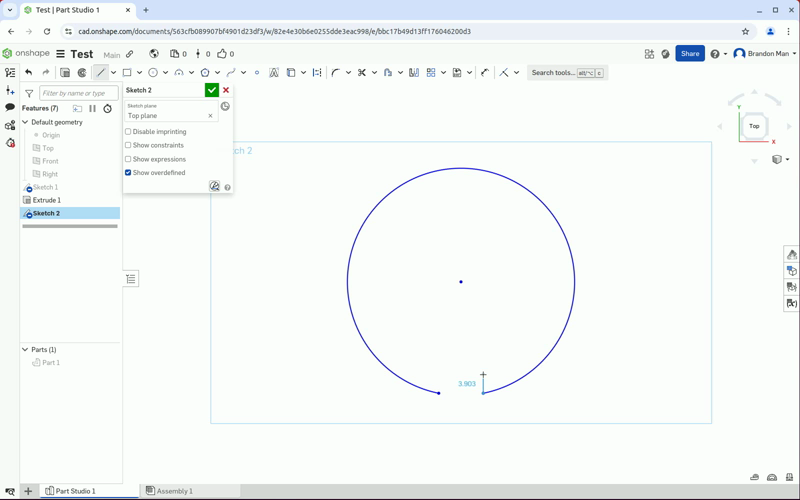
key(esc)
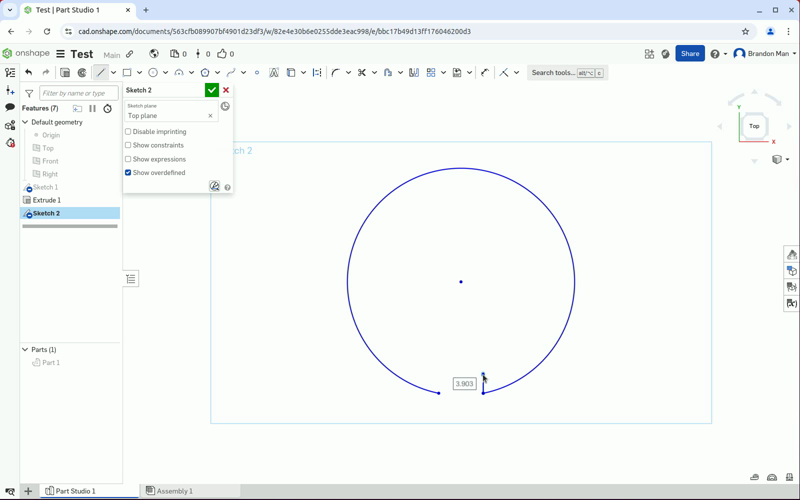
key(a)
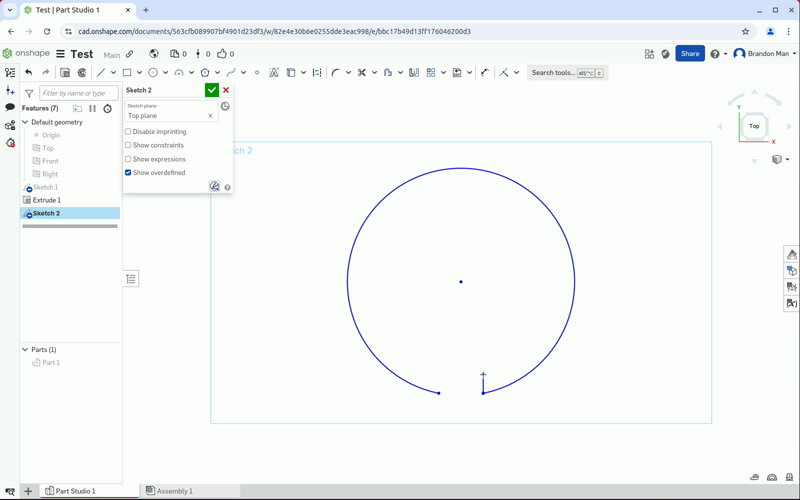
mouse_move(483, 374)
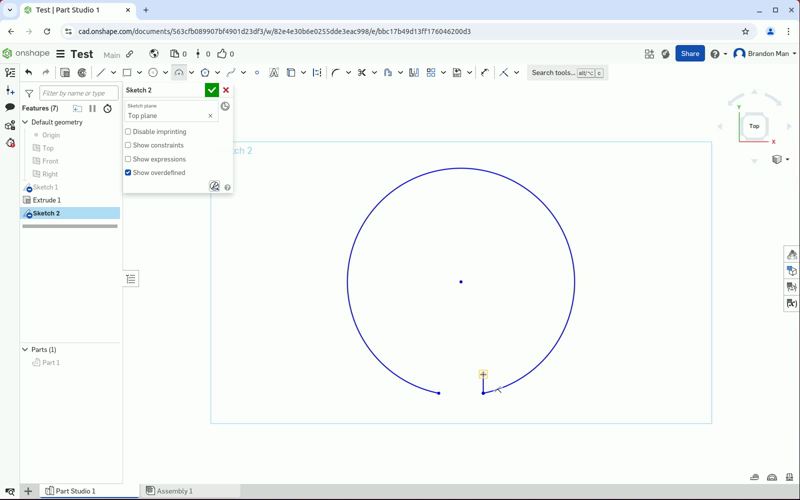
click(483, 374)
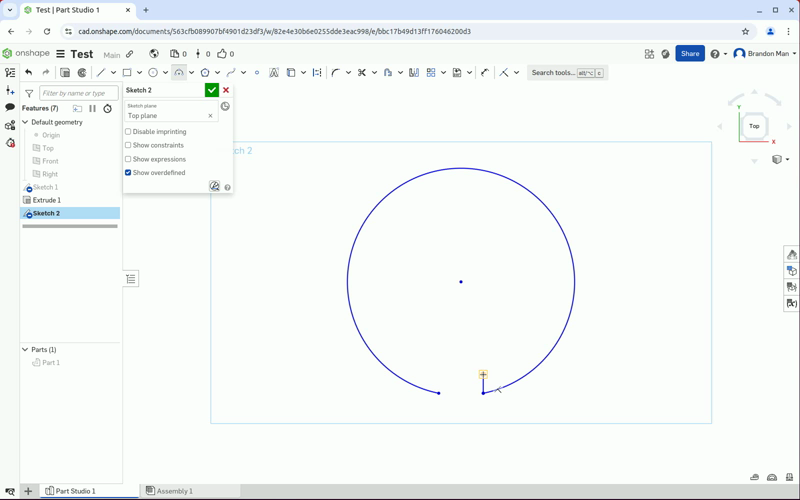
key_down(shift)
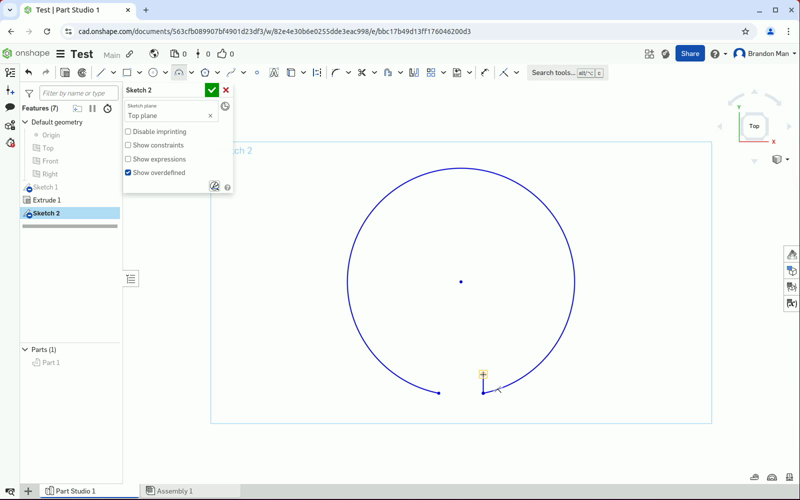
mouse_move(438, 374)
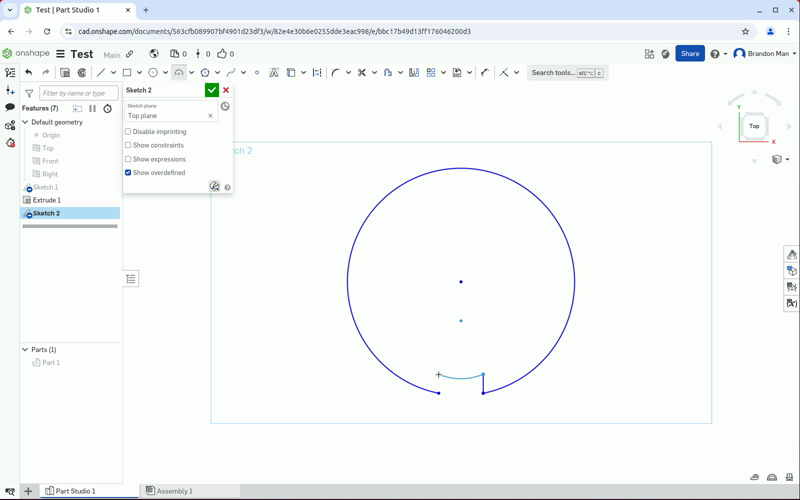
click(438, 374)
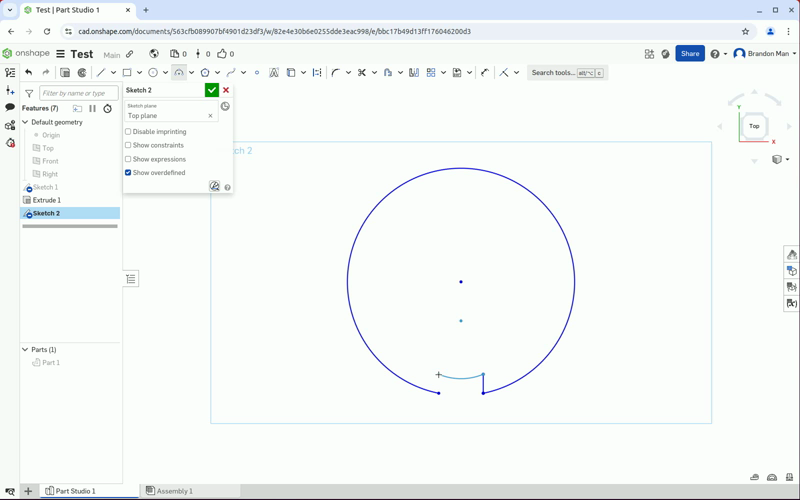
mouse_move(460, 185)
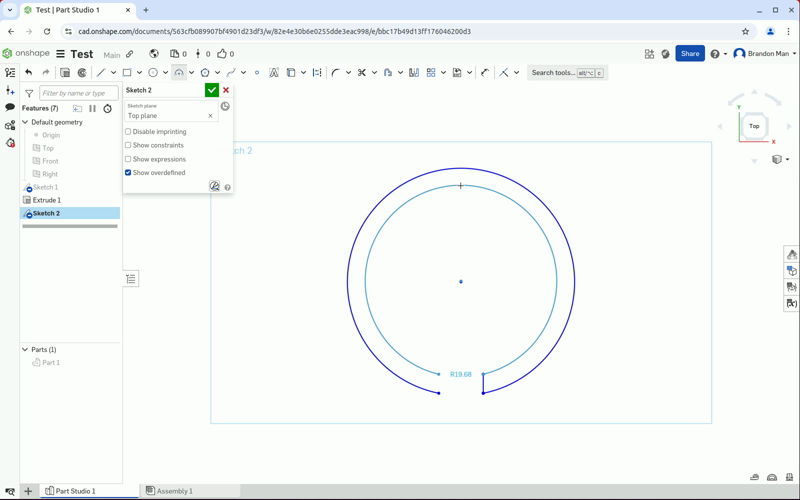
click(460, 185)
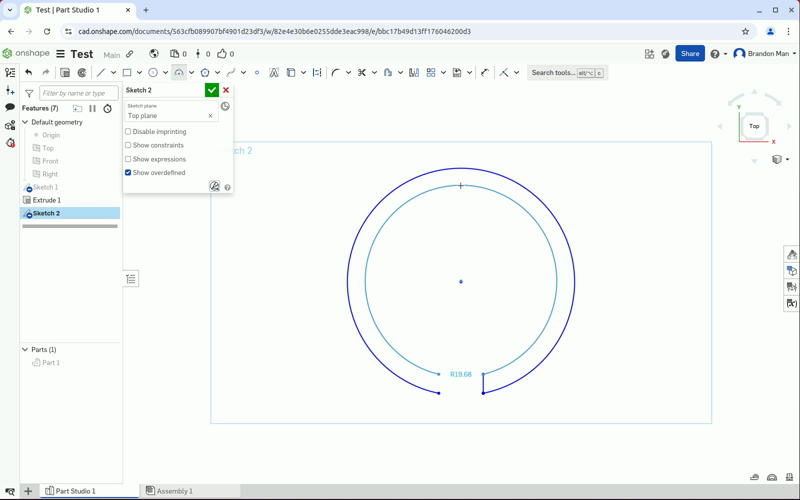
key_up(shift)
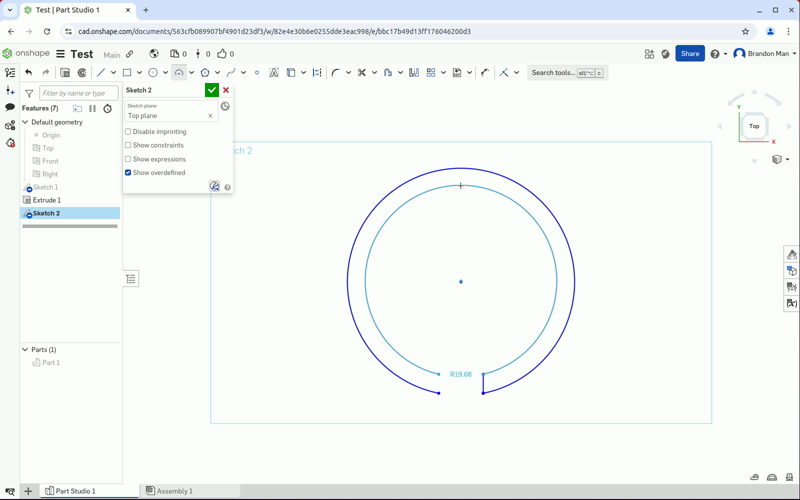
key(esc)
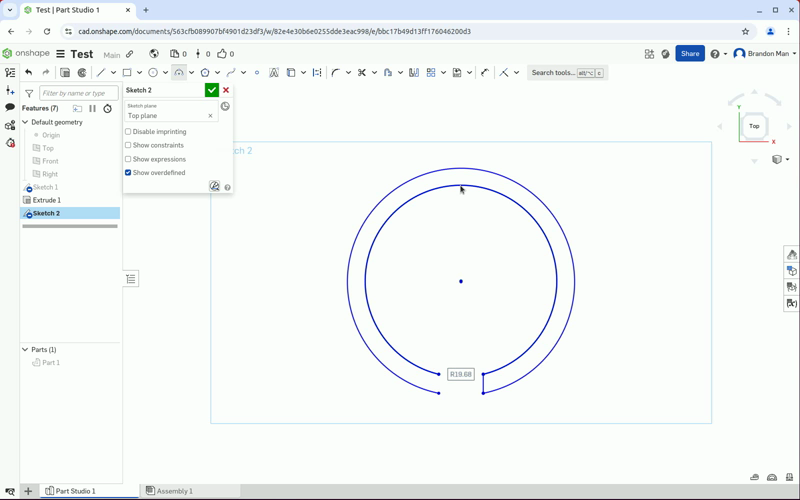
key(l)
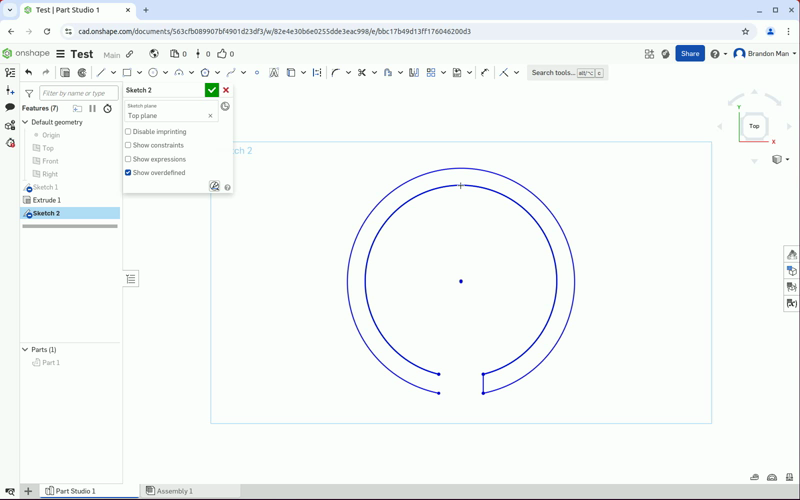
mouse_move(438, 374)
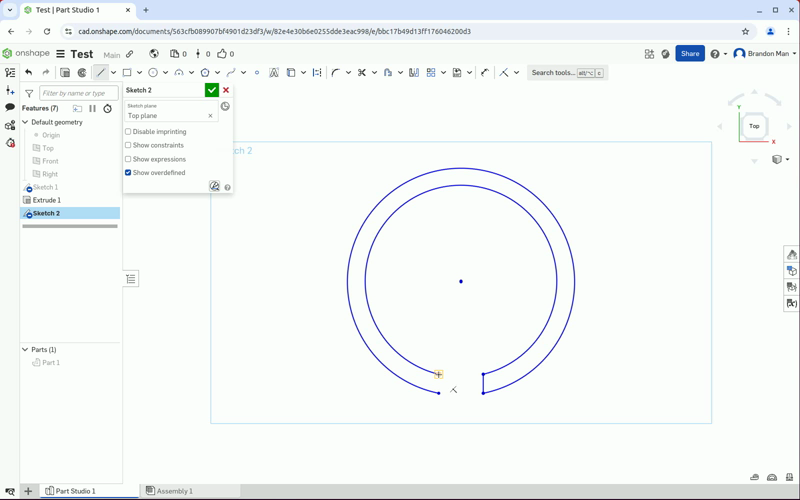
click(438, 374)
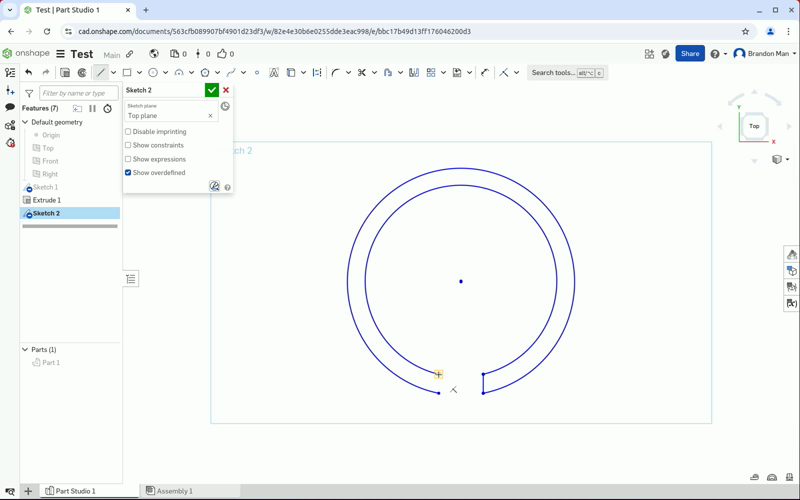
mouse_move(468, 374)
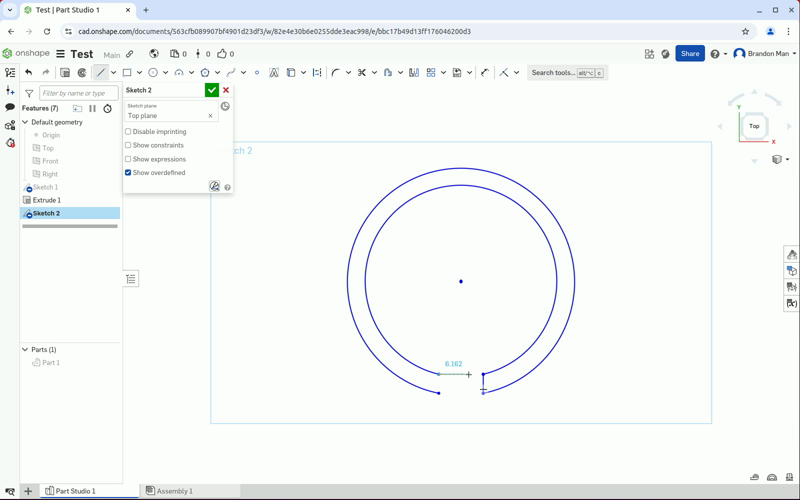
key_down(shift)
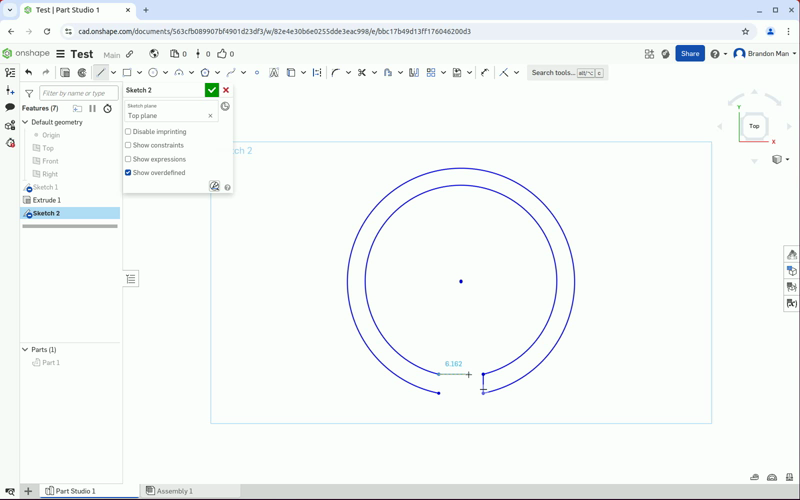
mouse_move(438, 393)
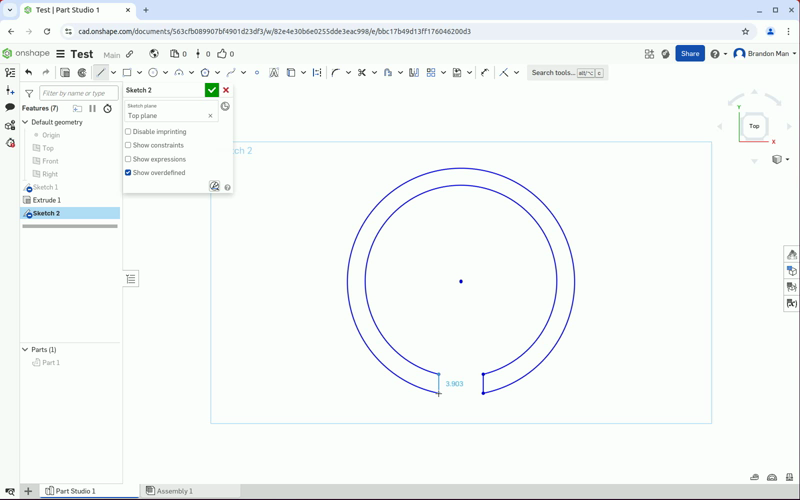
key_up(shift)
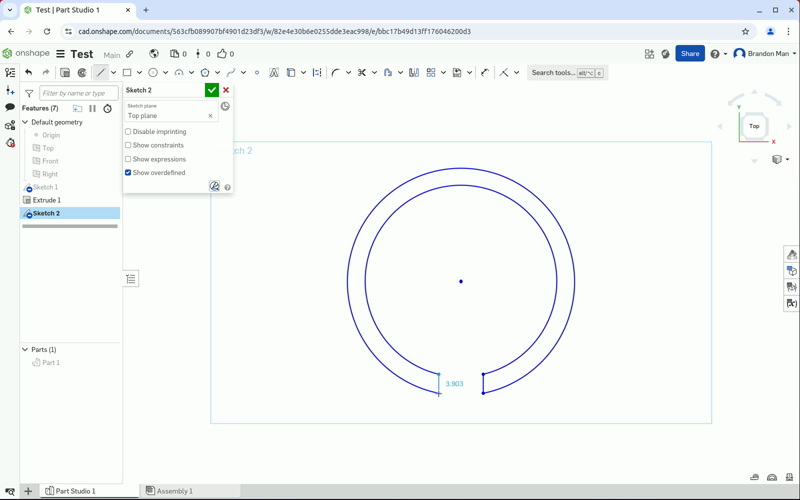
click(438, 393)
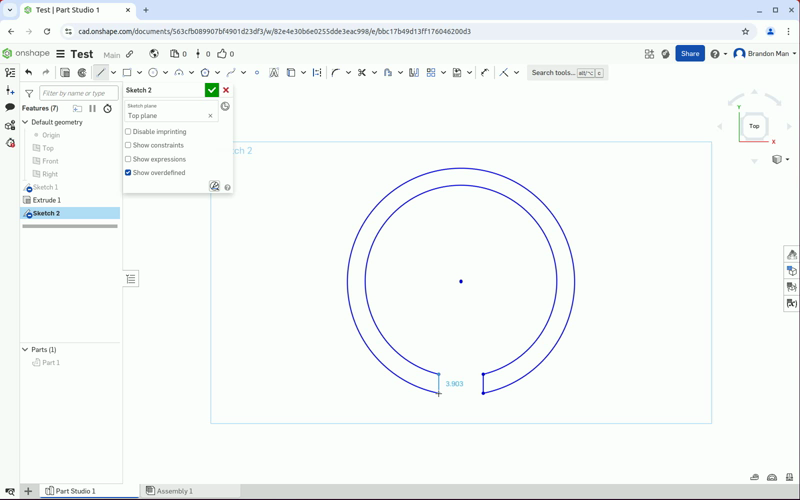
key(esc)
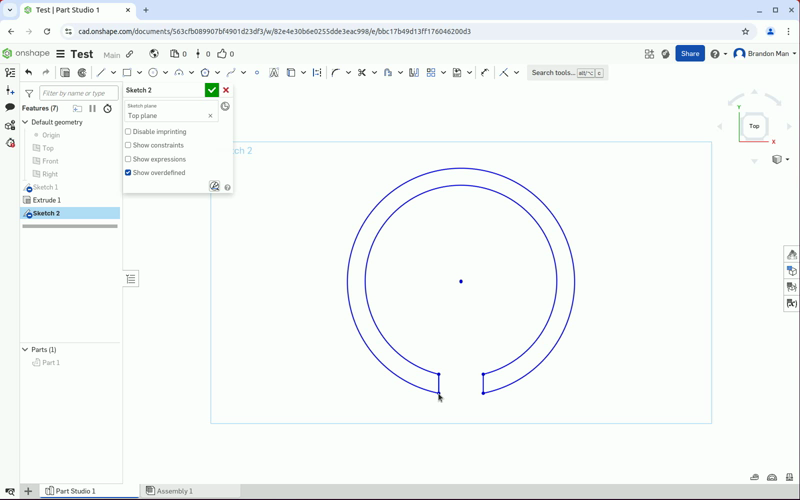
mouse_move(355, 287)
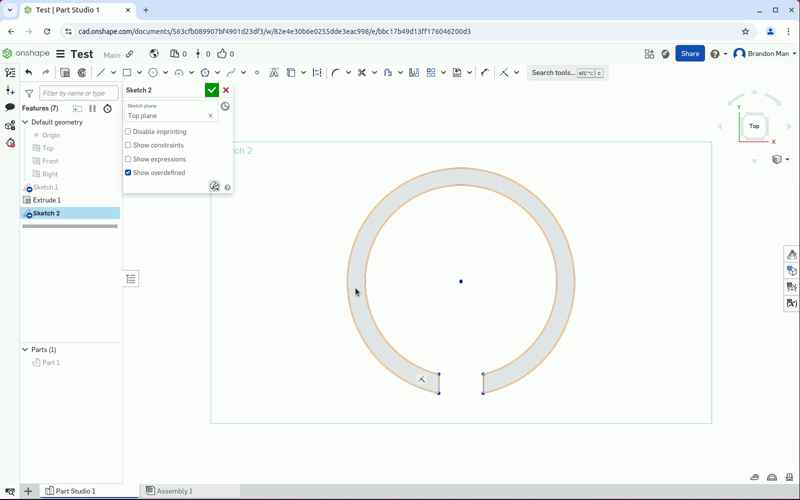
click(355, 287)
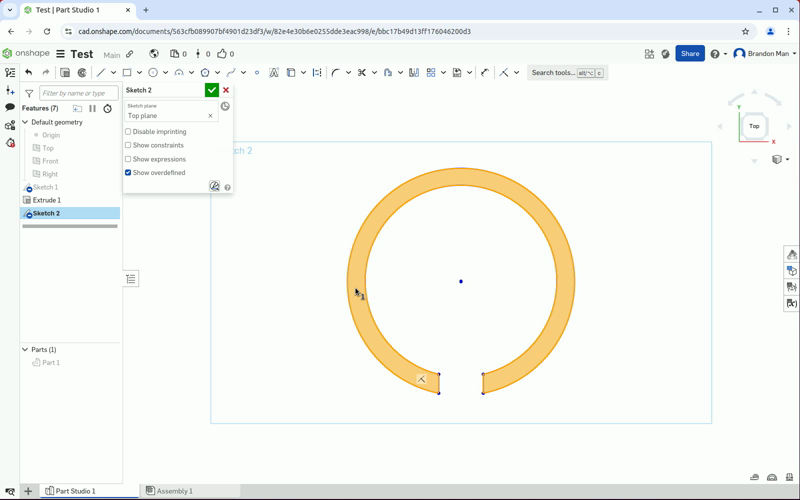
mouse_move(73, 352)
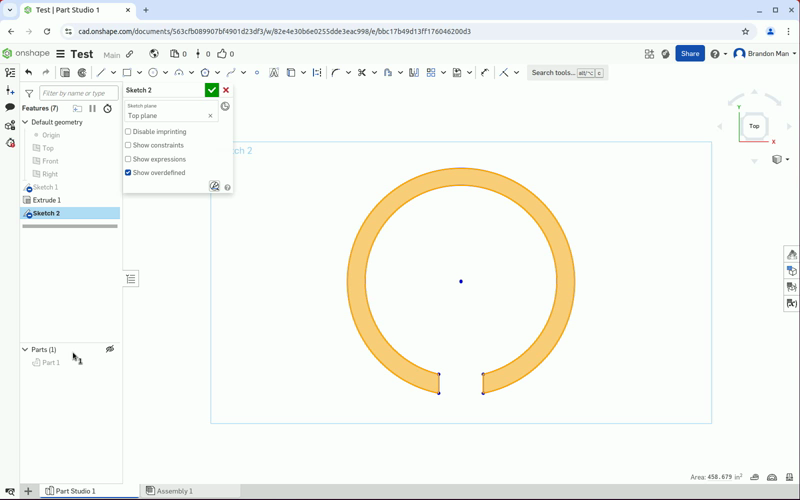
key(shift+y)
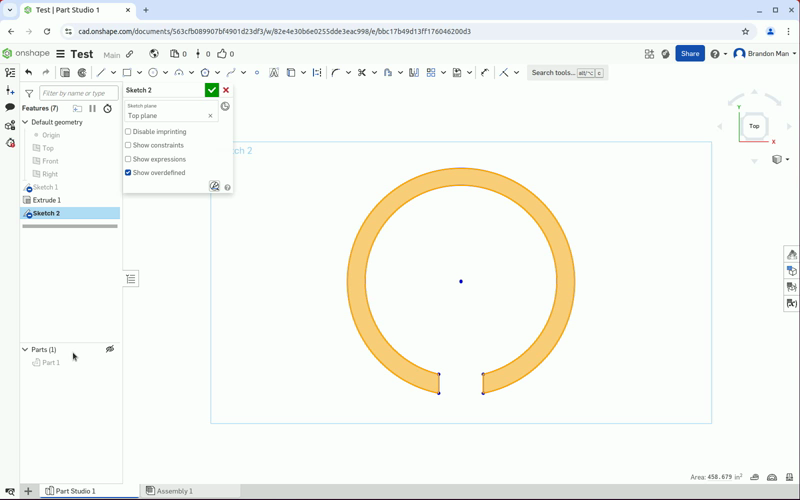
key(shift+e)
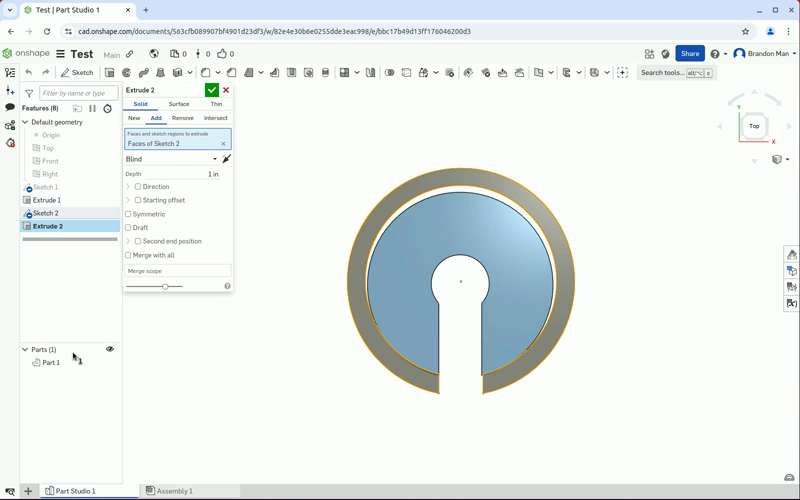
mouse_move(143, 106)
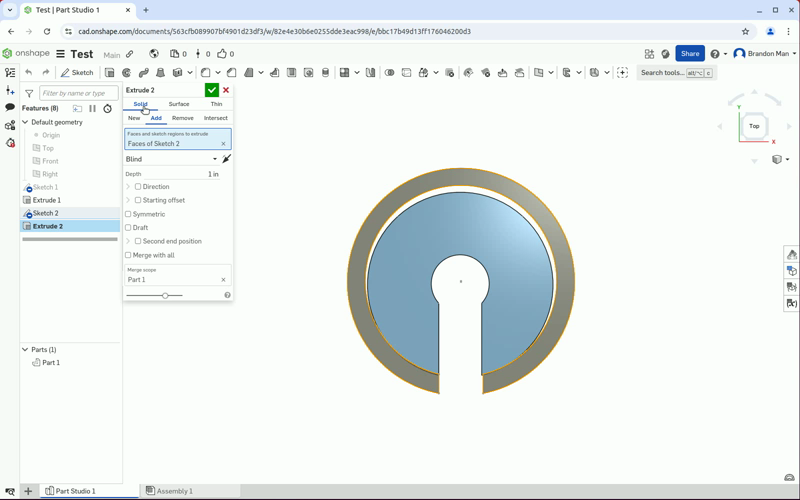
click(143, 106)
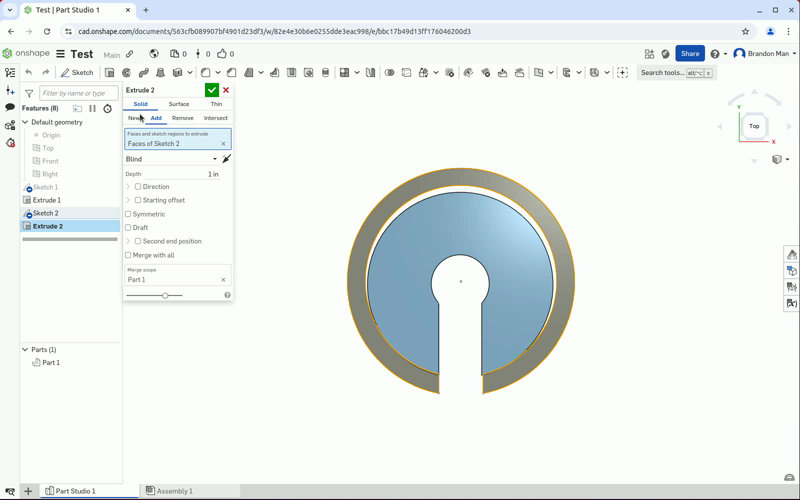
mouse_move(137, 120)
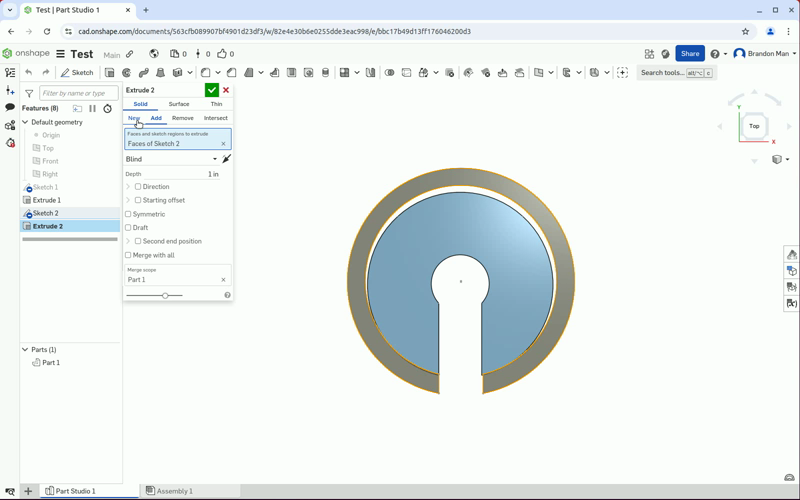
click(137, 120)
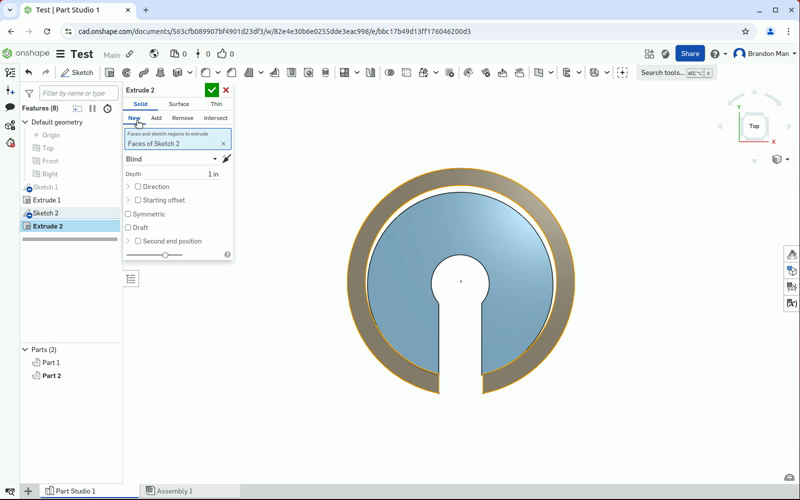
key(tab, 4)
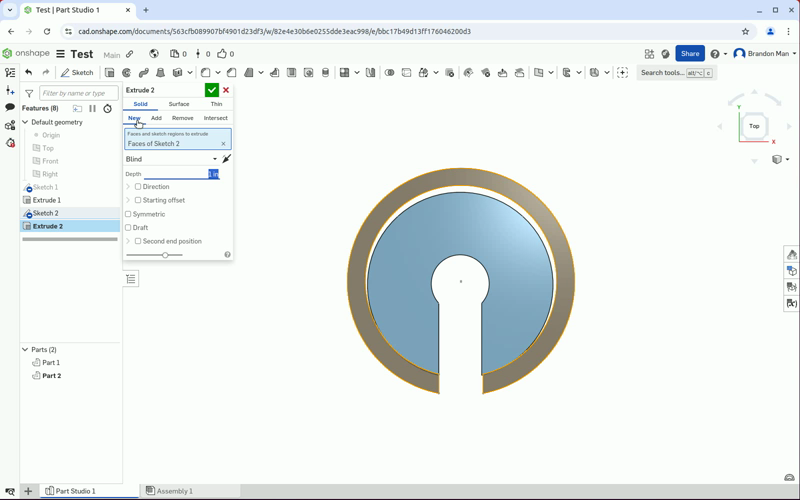
text(1.204)
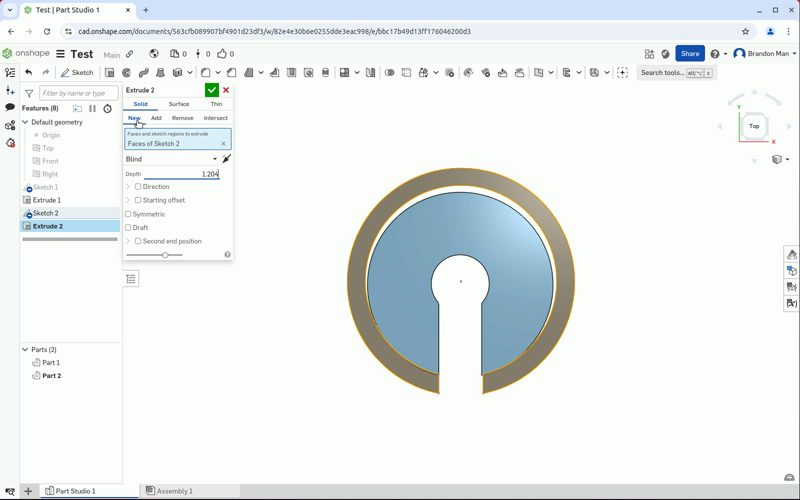
key(enter)
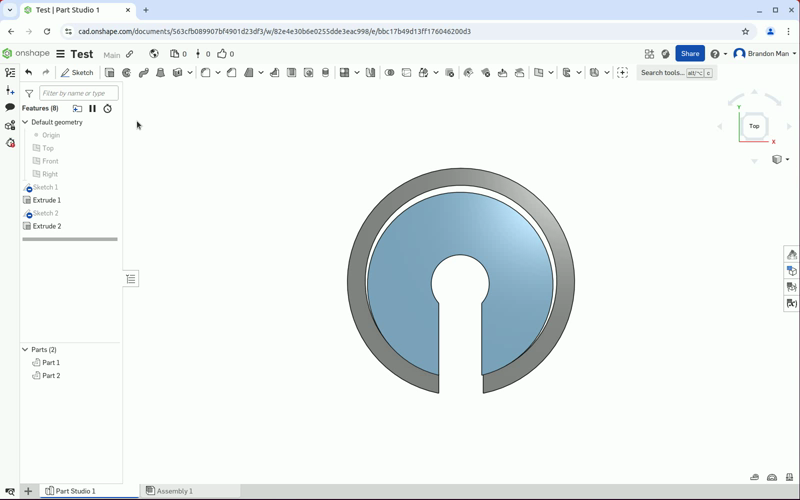
key(shift+h)
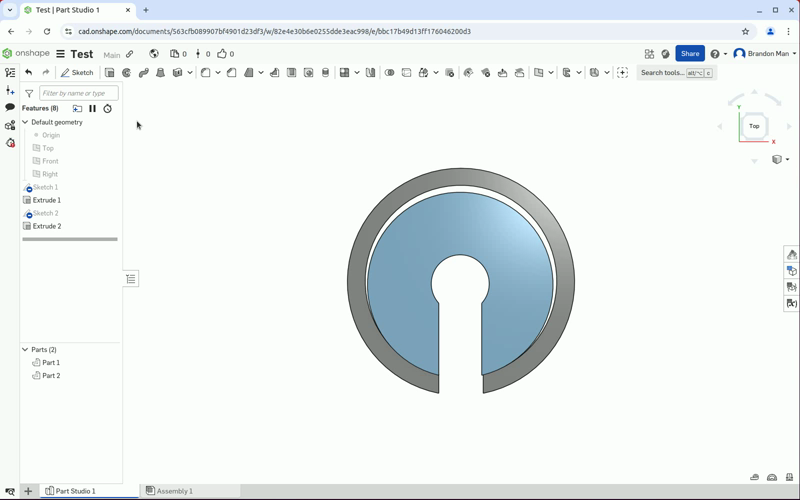
key(shift+h)
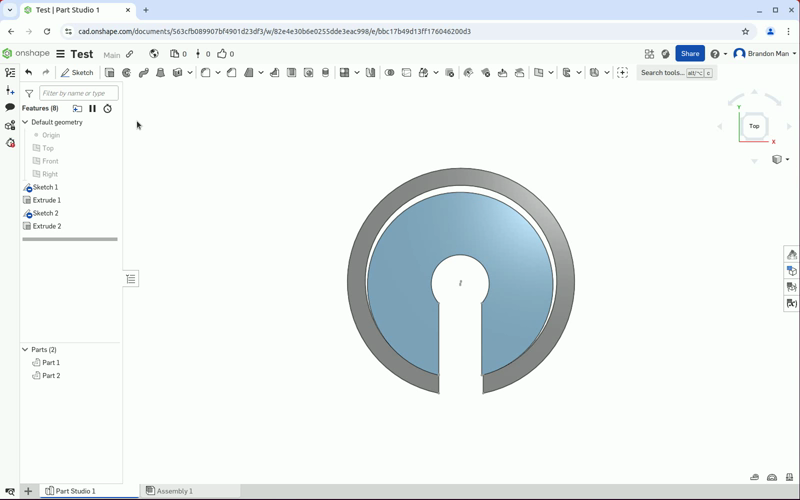
key(shift+7)
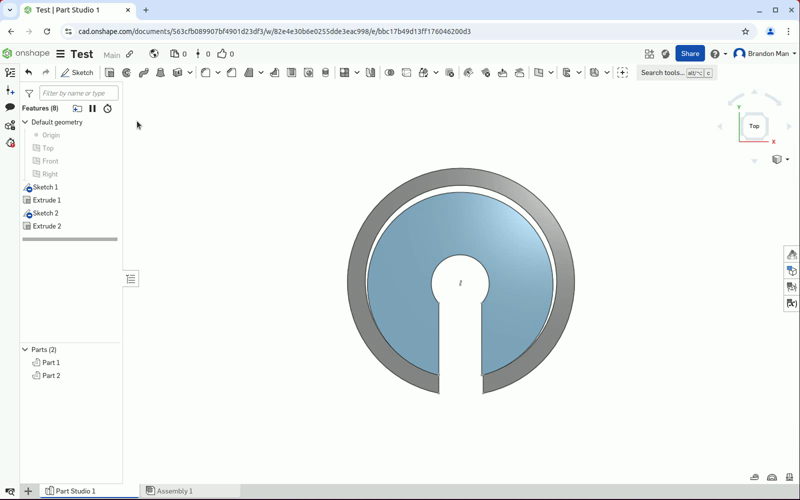
key(up, 3)
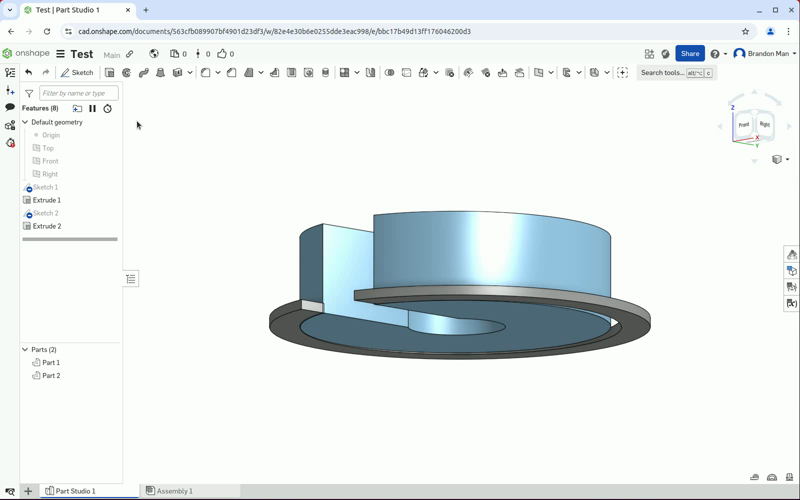
key(left, 3)
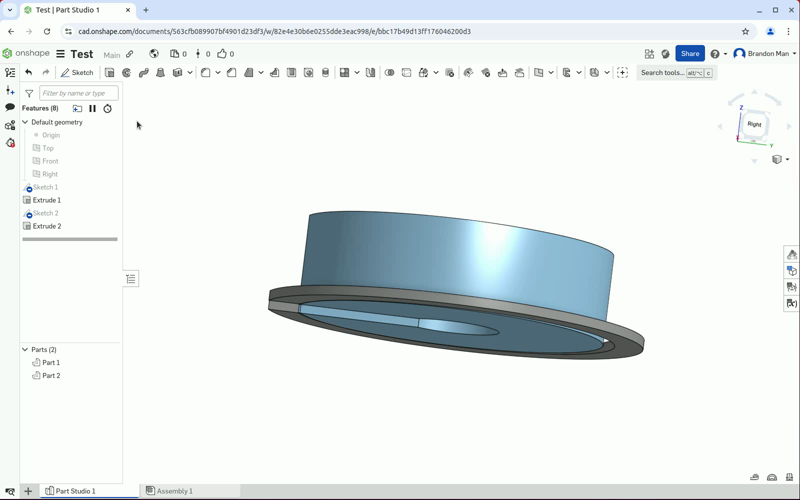
key(right, 3)
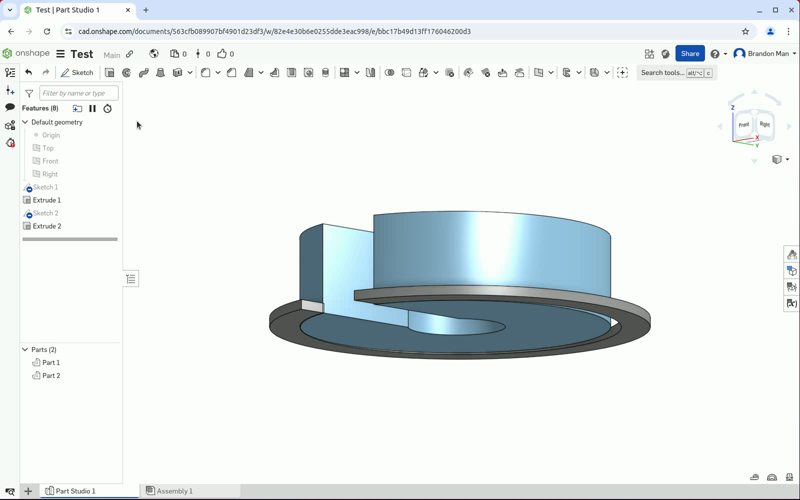
key(down, 3)
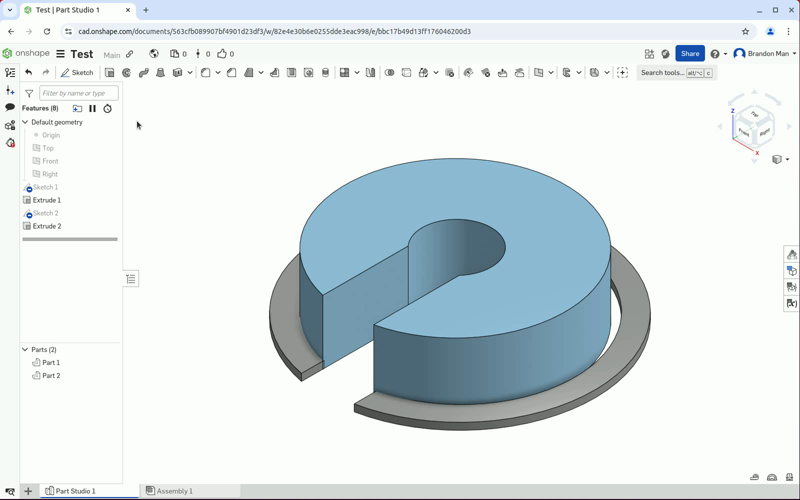
mouse_move(73, 189)
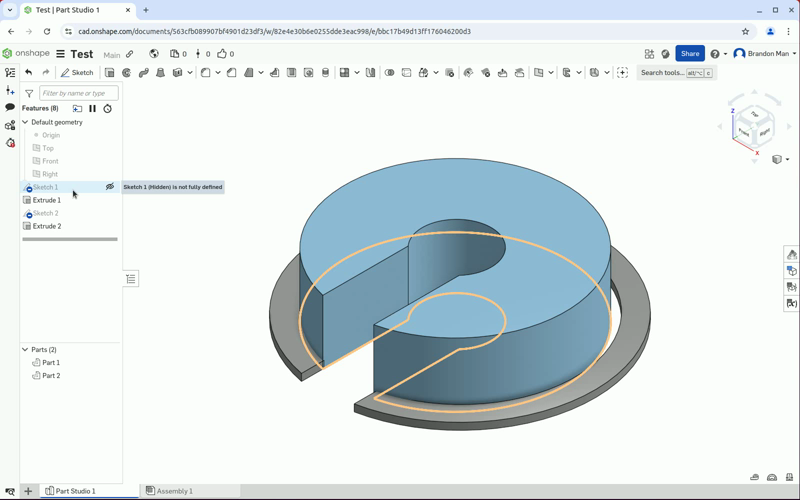
click(73, 189)